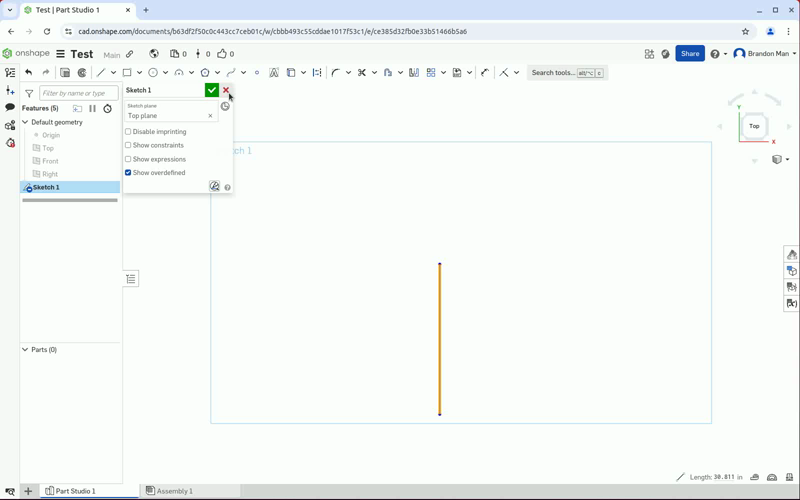
key(shift+h)
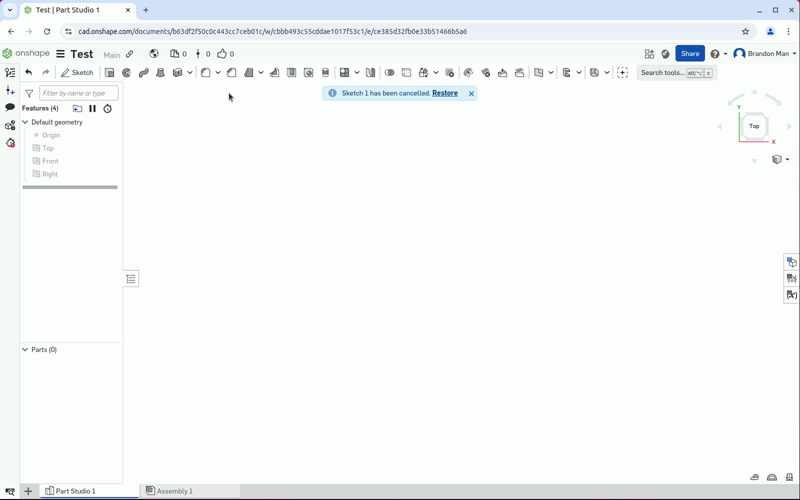
mouse_move(73, 352)
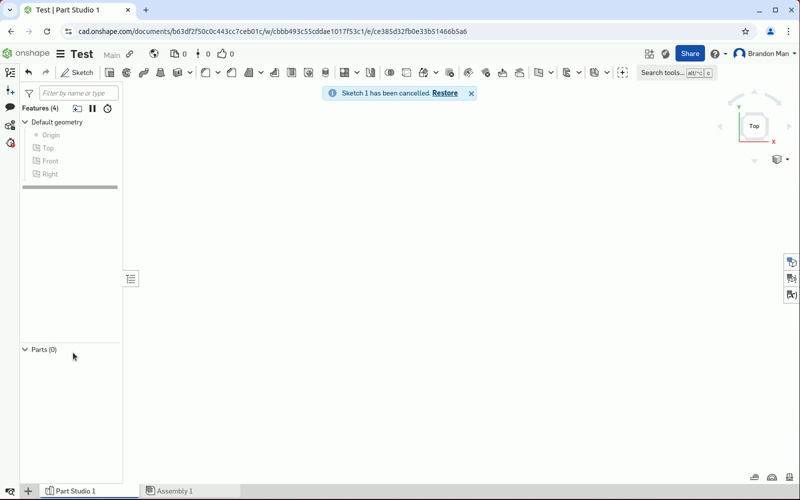
key(y)
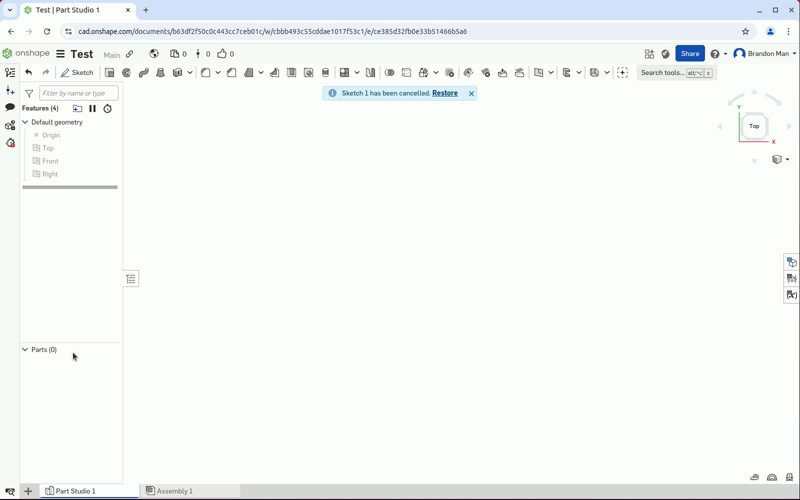
key(shift+p)
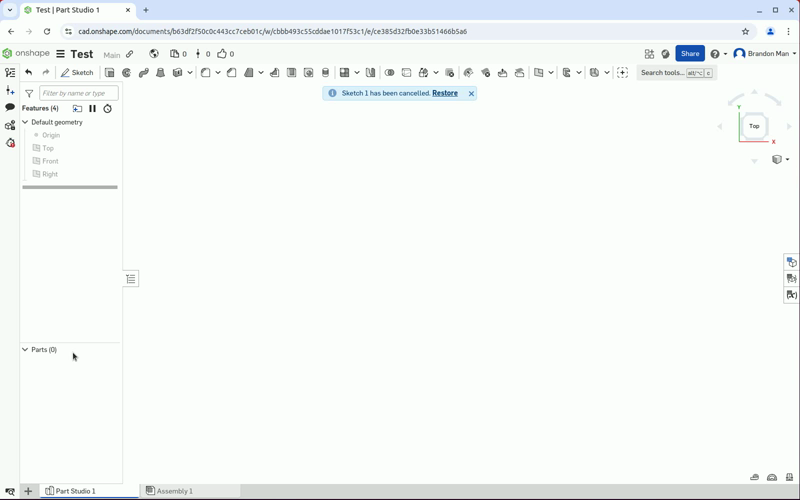
key(space)
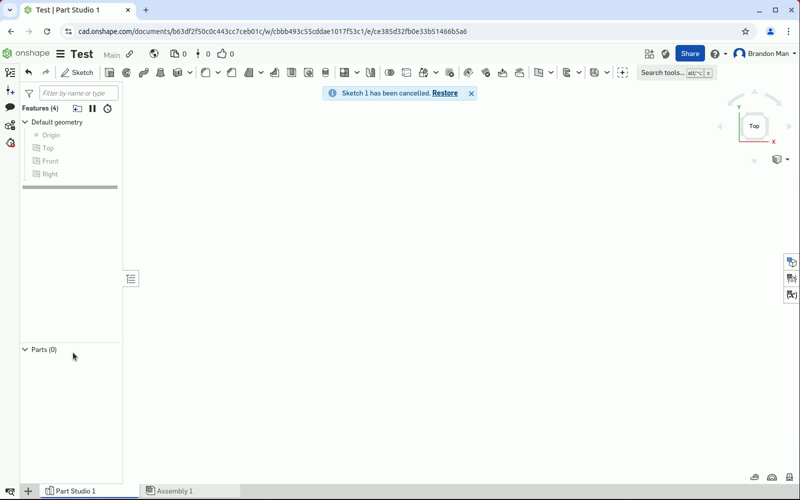
key_down(shift)
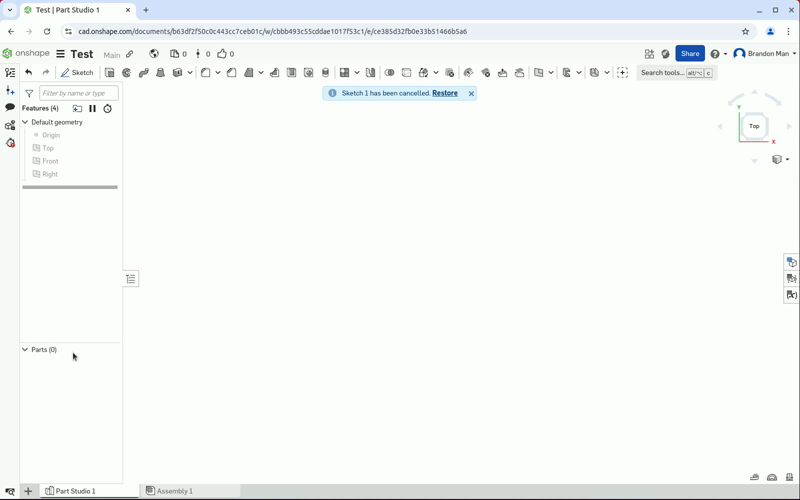
key(up)
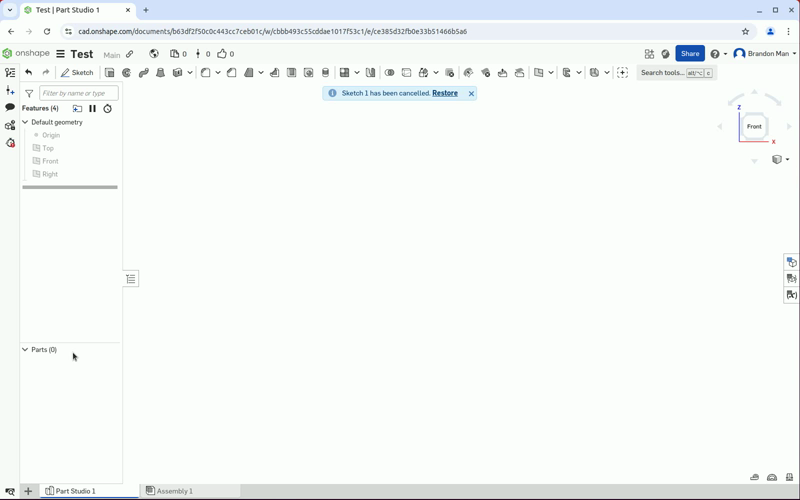
key_up(shift)
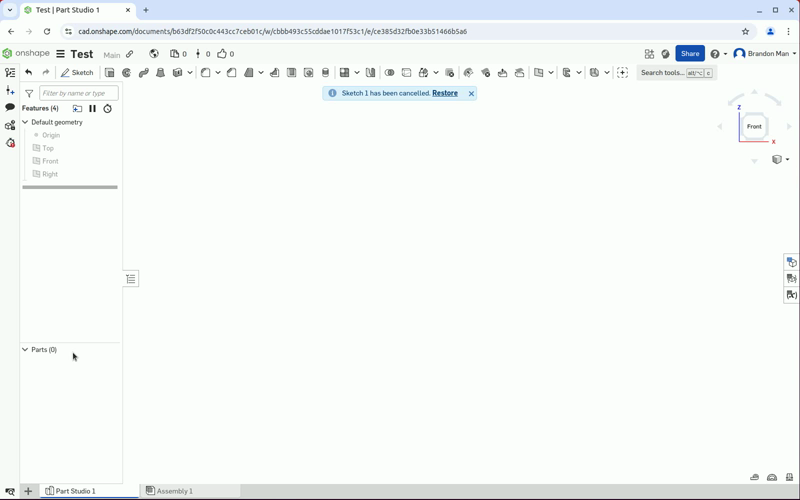
mouse_move(73, 352)
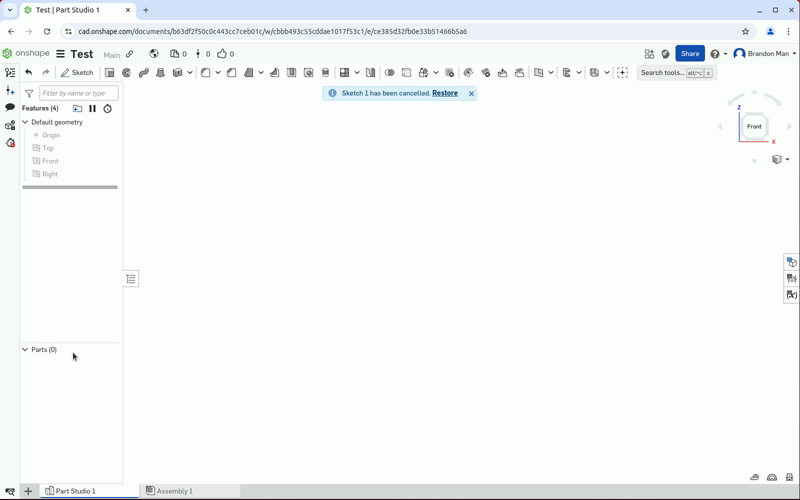
key(shift+y)
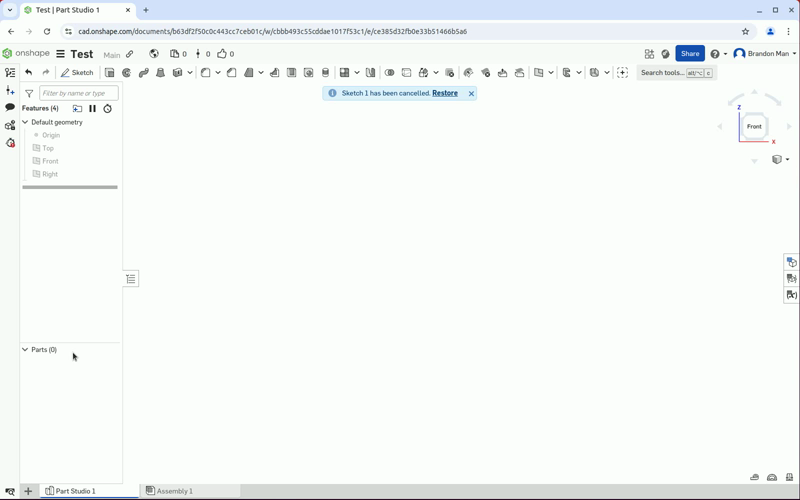
key(shift+s)
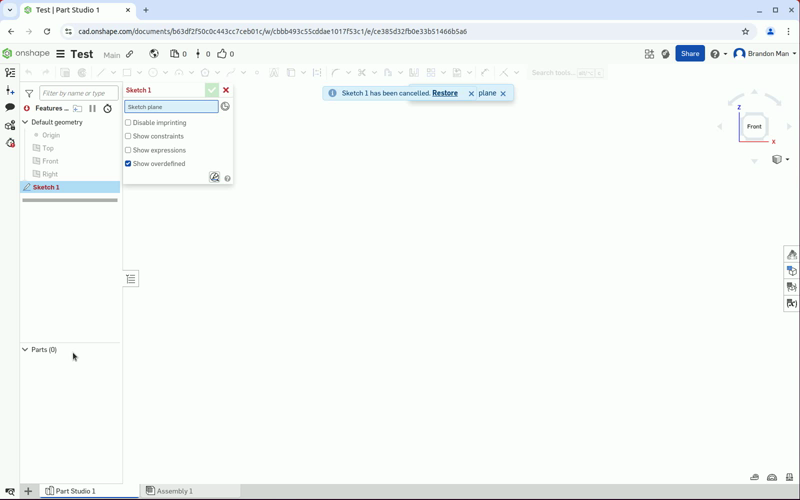
mouse_move(73, 163)
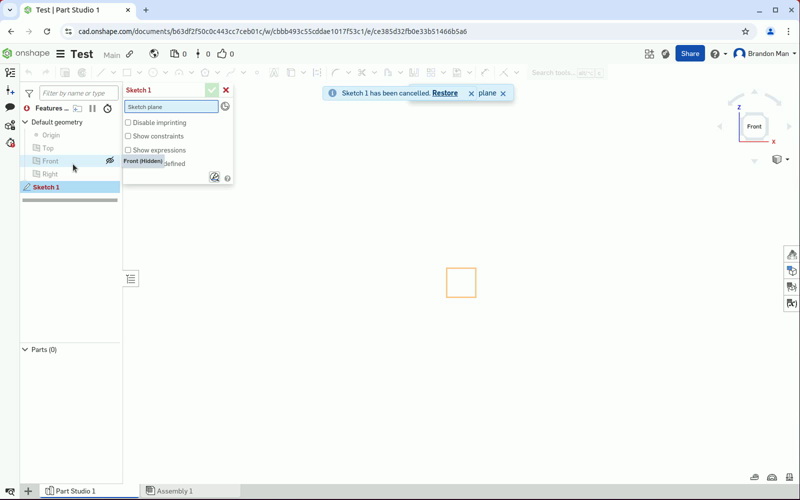
click(73, 163)
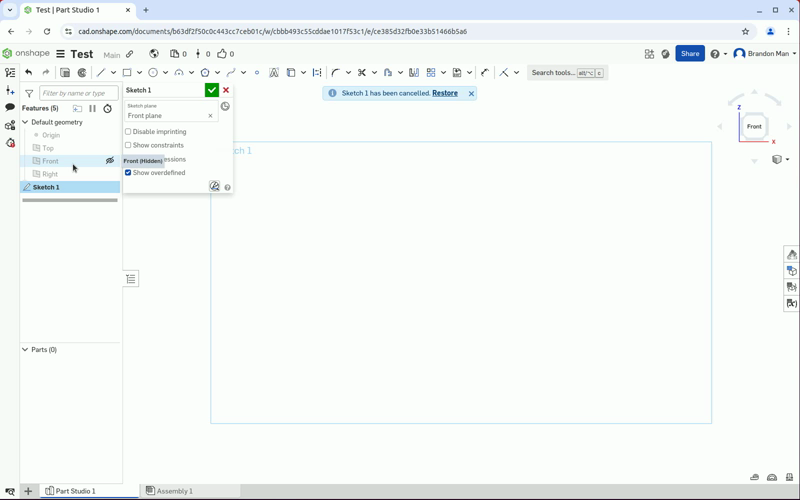
mouse_move(73, 352)
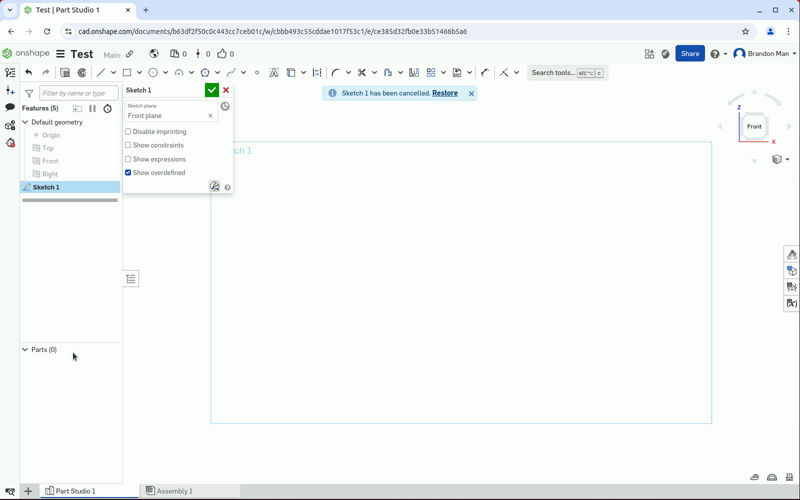
key(y)
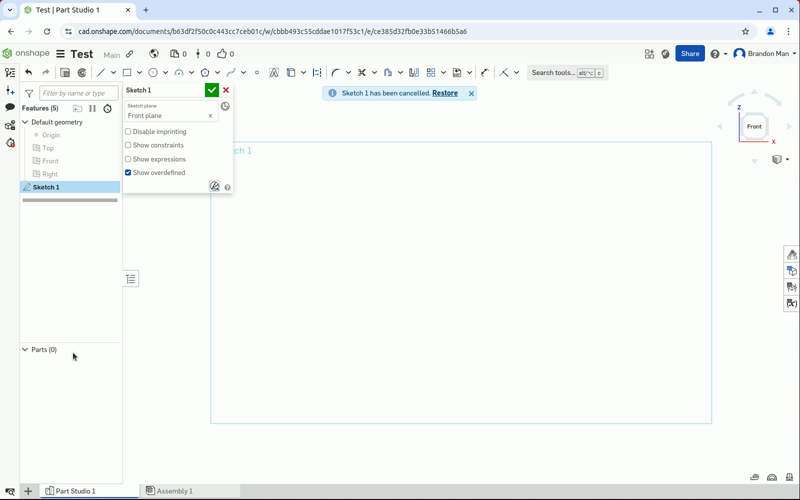
key(l)
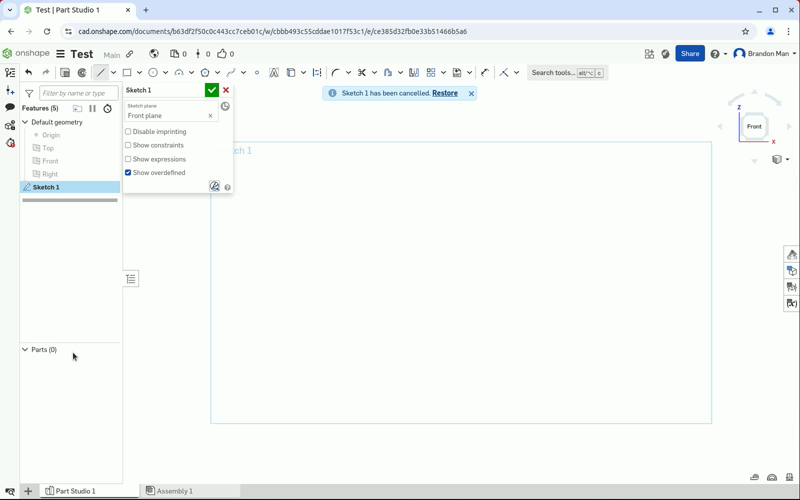
key_down(shift)
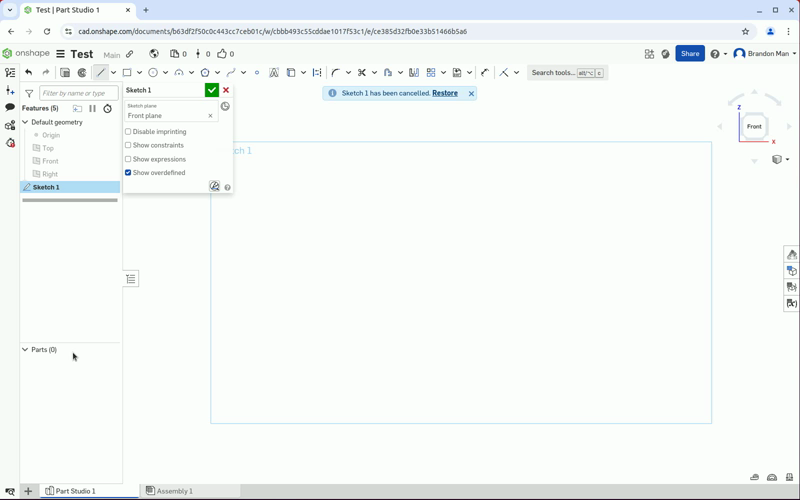
mouse_move(460, 282)
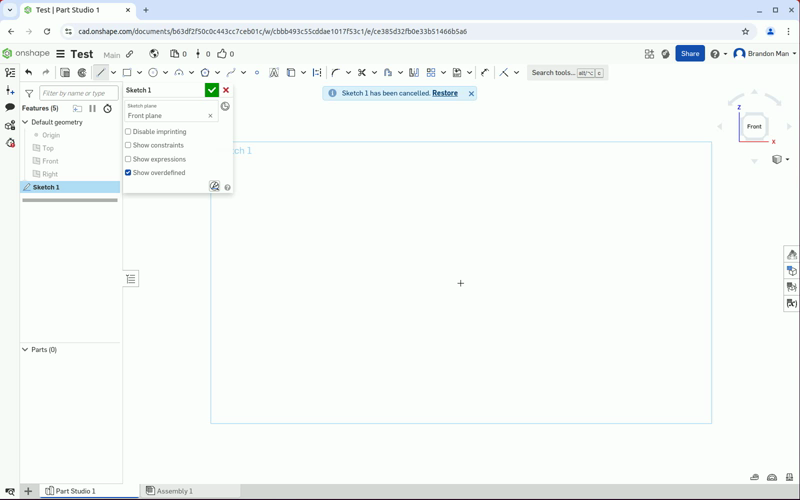
click(460, 282)
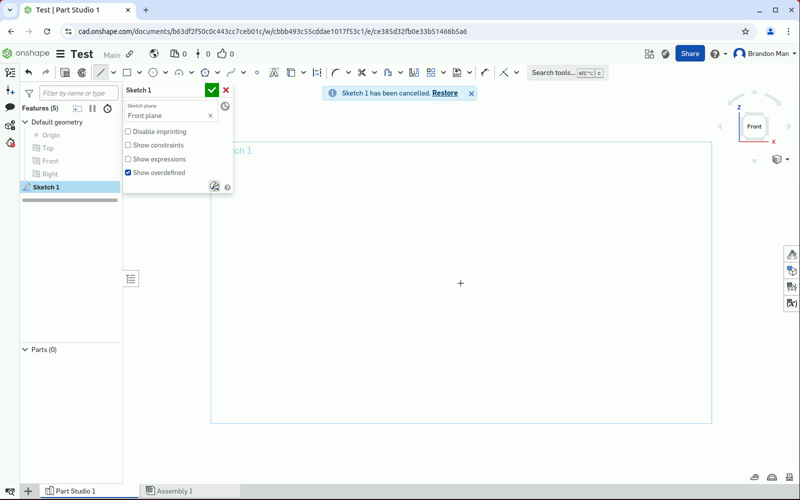
key_up(shift)
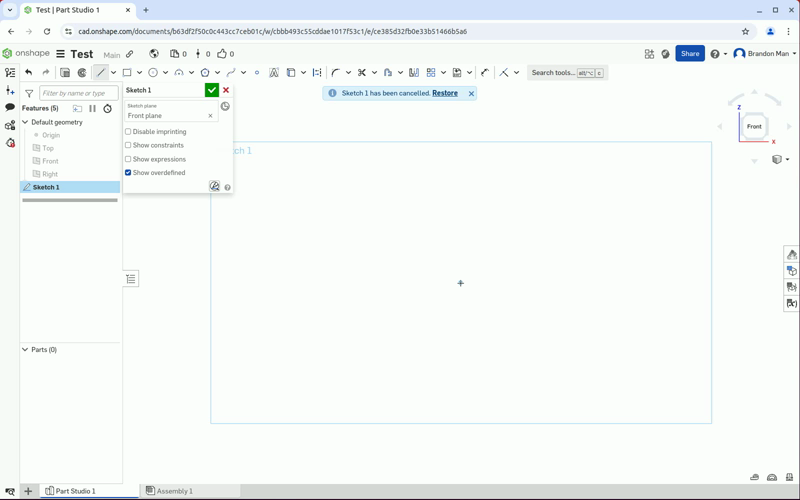
key_down(shift)
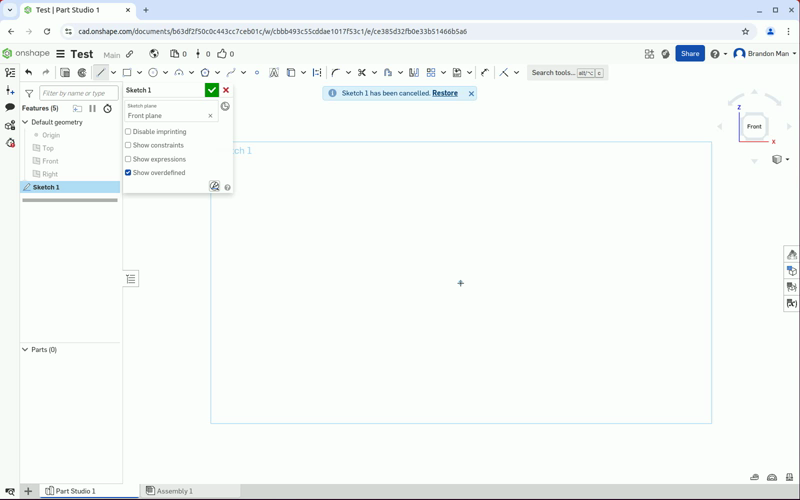
mouse_move(573, 282)
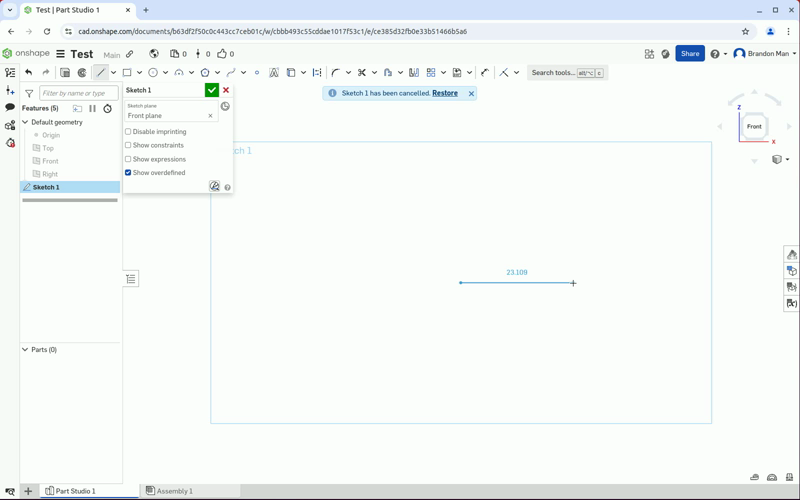
click(573, 282)
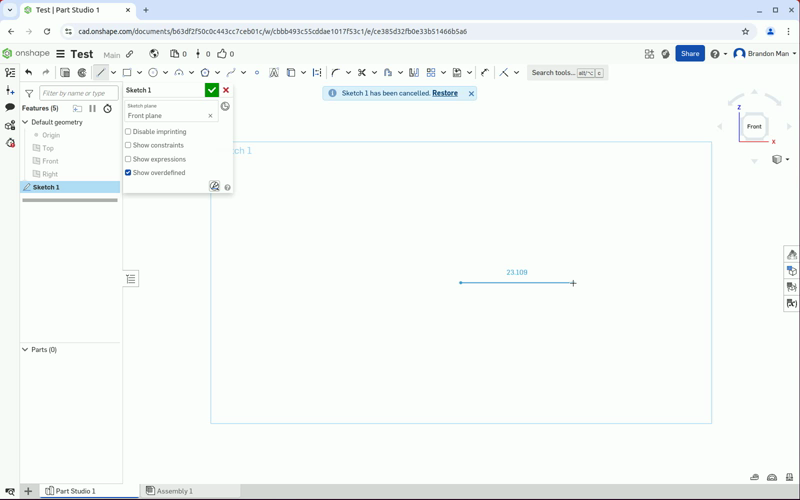
key_up(shift)
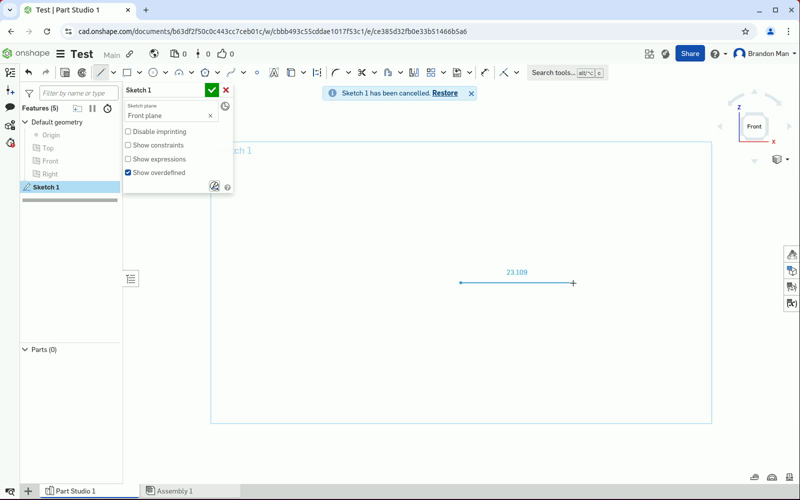
key_down(shift)
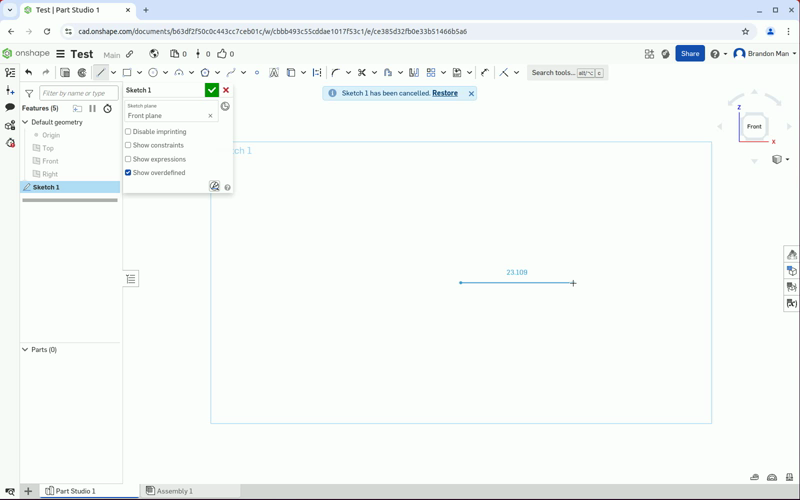
mouse_move(589, 282)
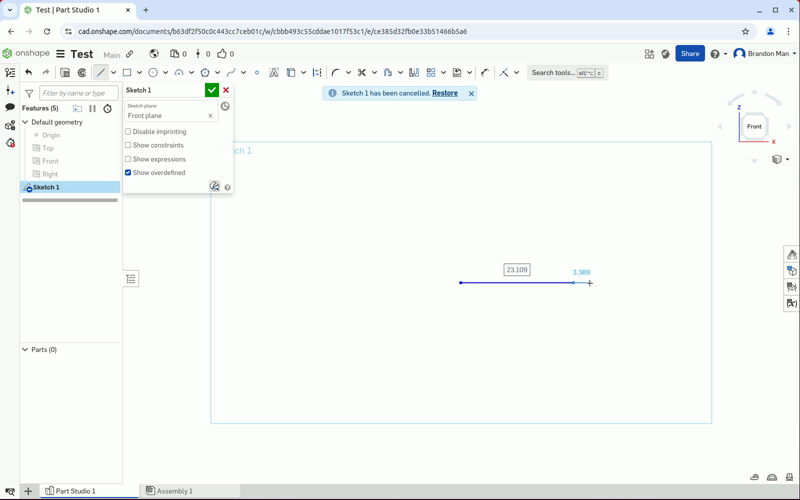
mouse_move(573, 233)
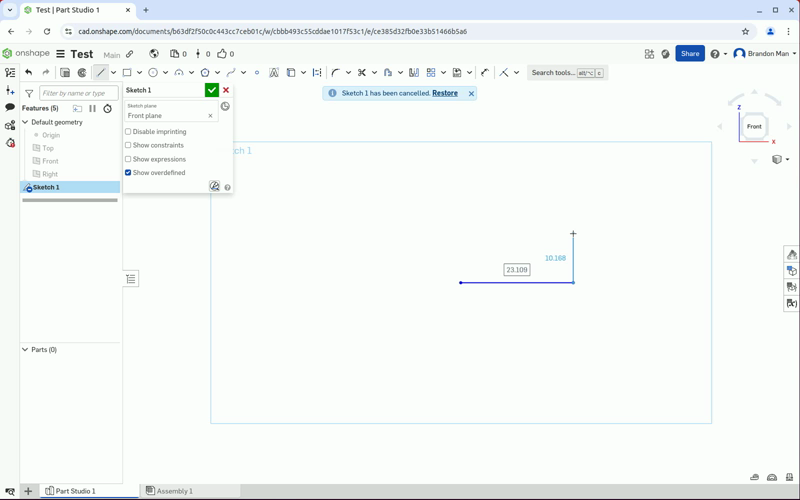
click(573, 233)
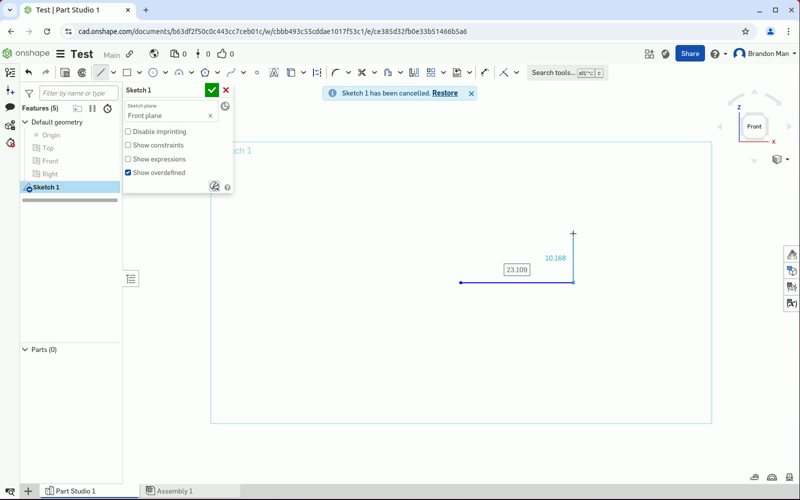
key_up(shift)
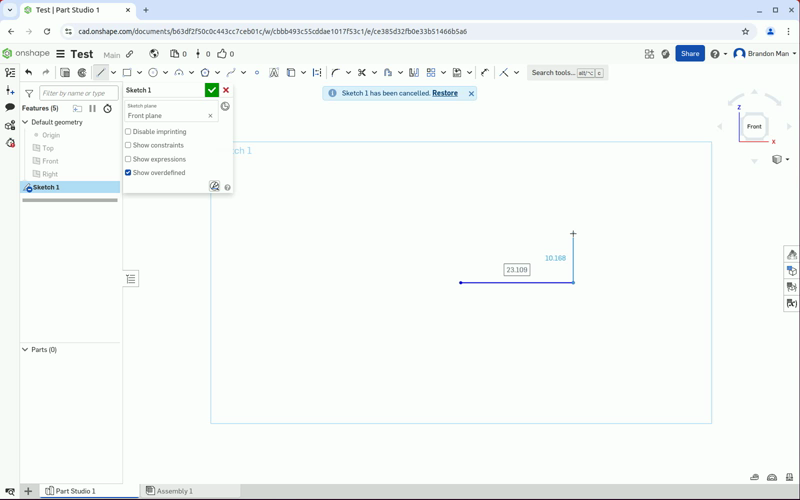
key_down(shift)
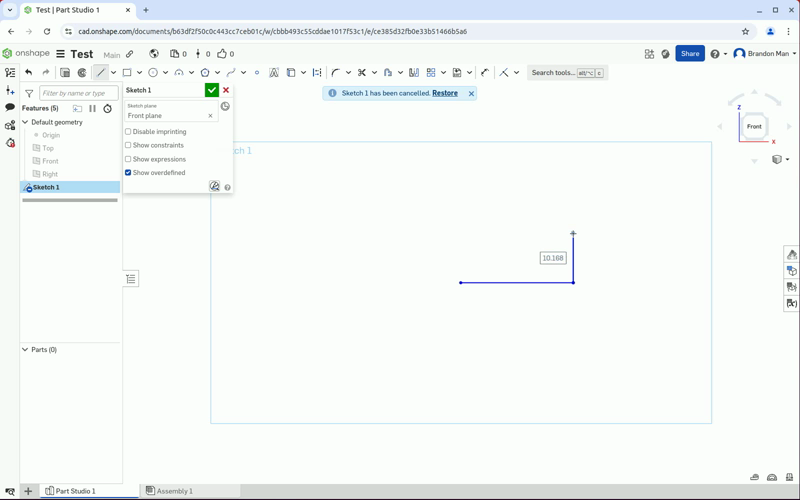
mouse_move(460, 233)
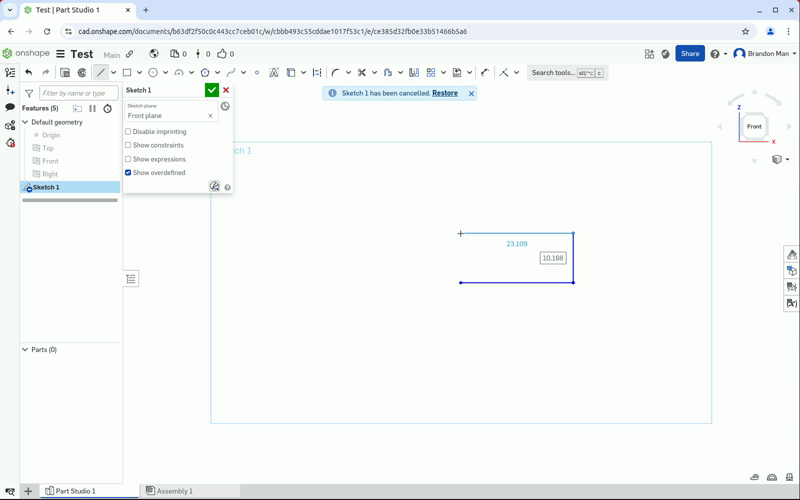
click(460, 233)
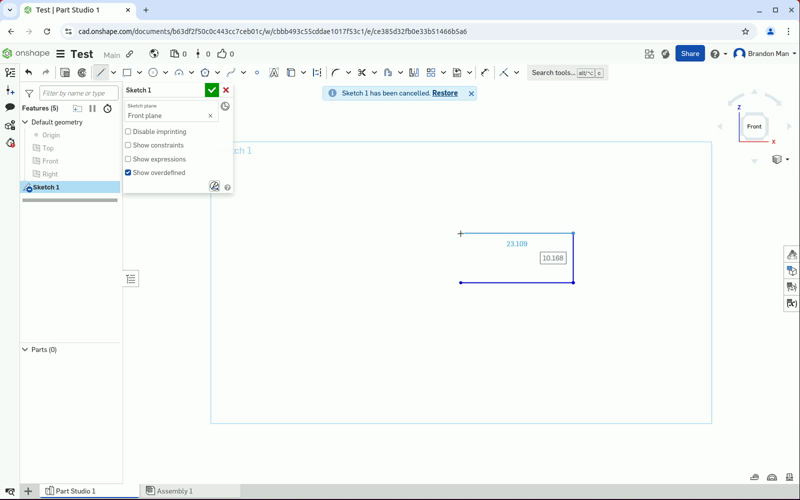
key_up(shift)
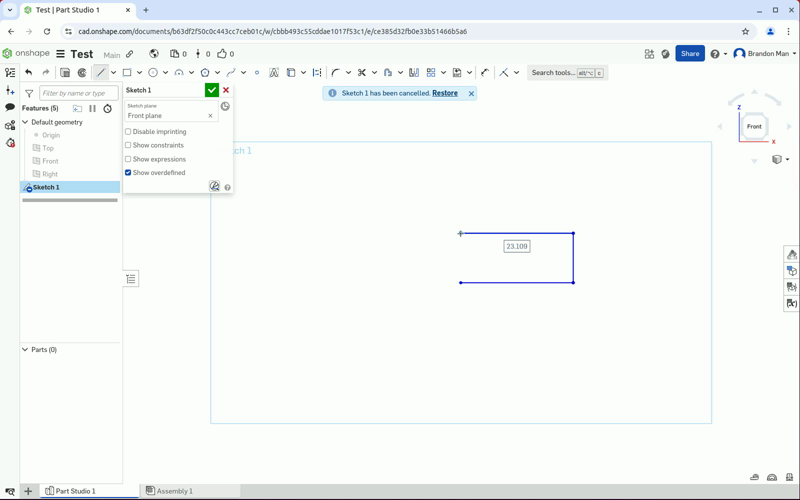
mouse_move(490, 233)
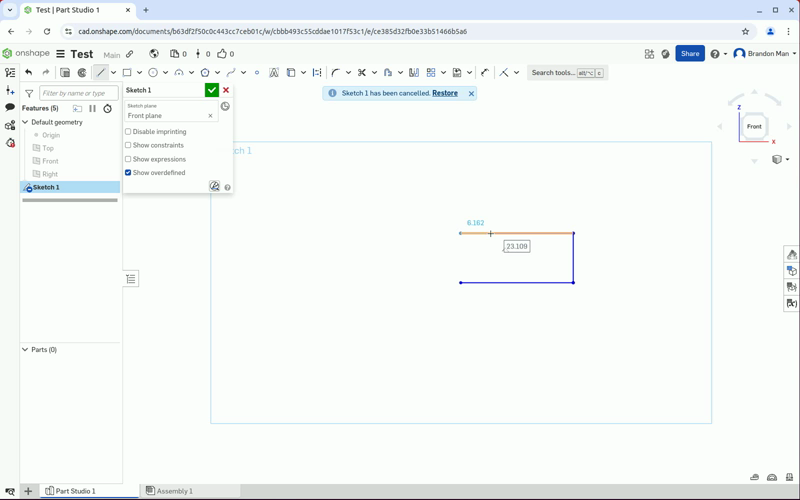
key_down(shift)
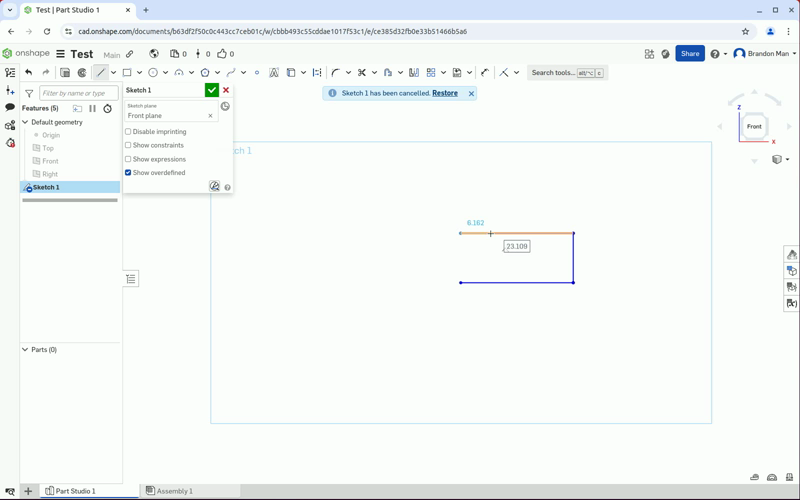
mouse_move(460, 282)
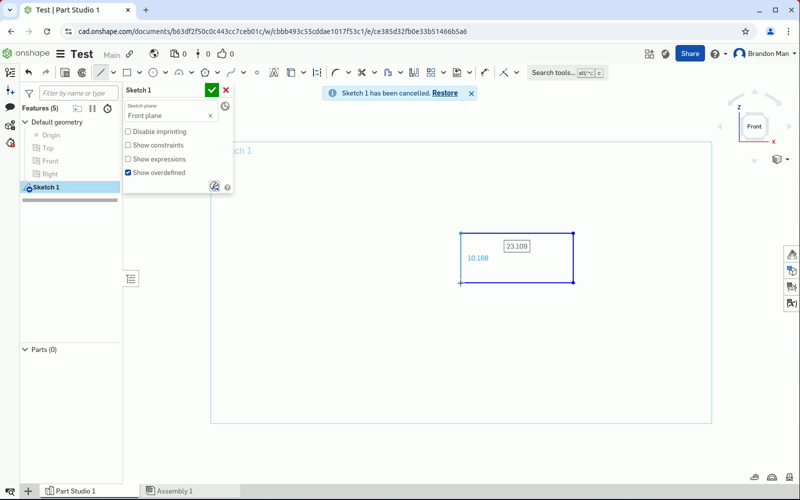
key_up(shift)
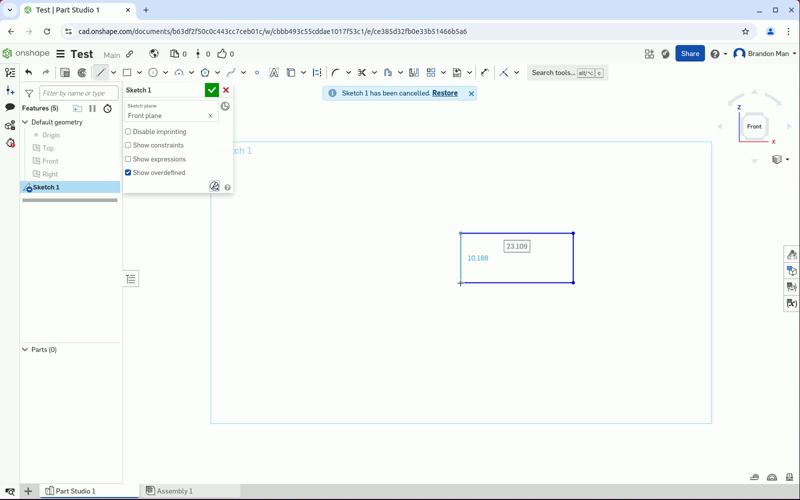
click(460, 282)
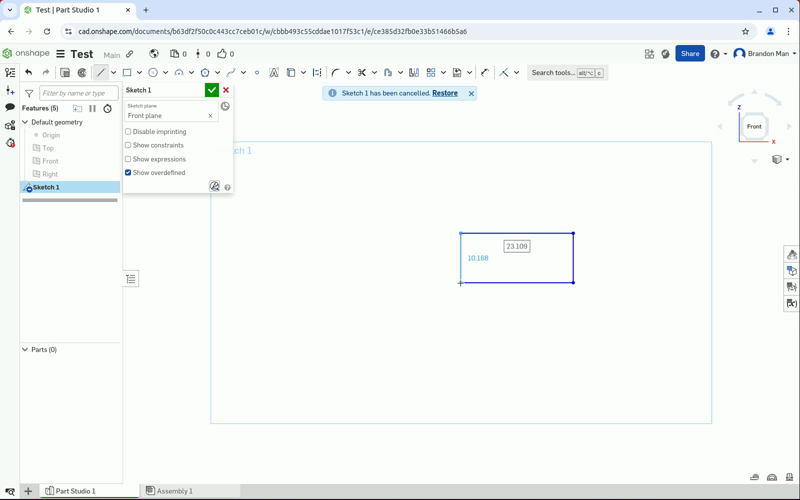
key(esc)
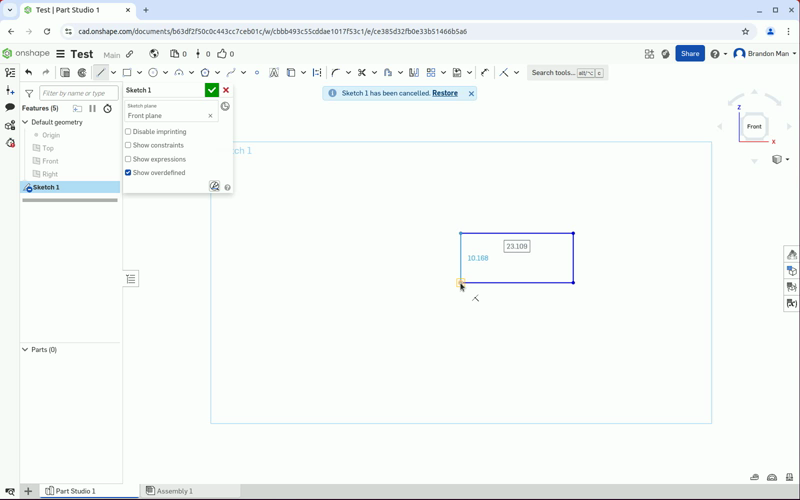
mouse_move(566, 276)
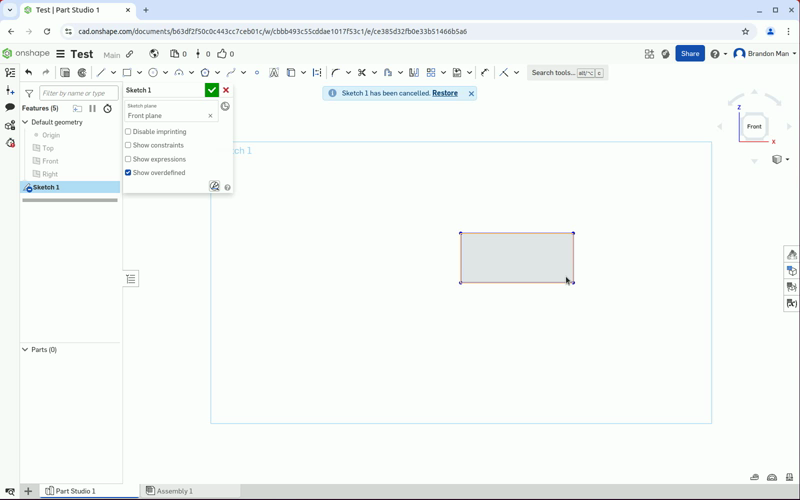
click(566, 276)
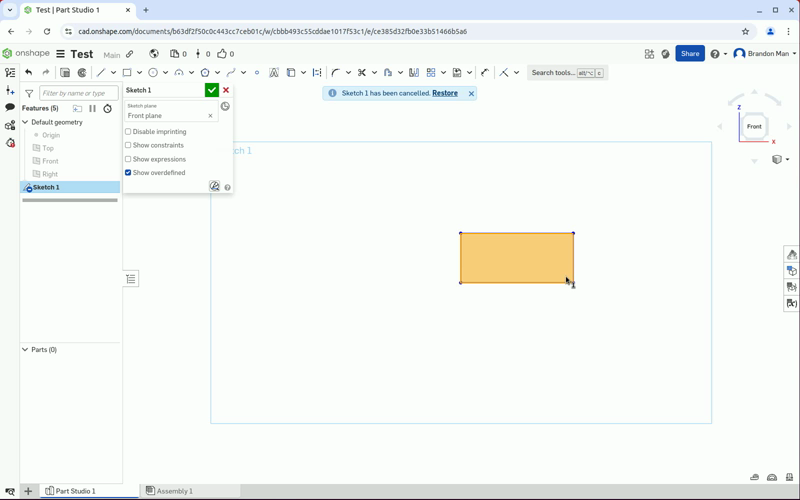
mouse_move(73, 352)
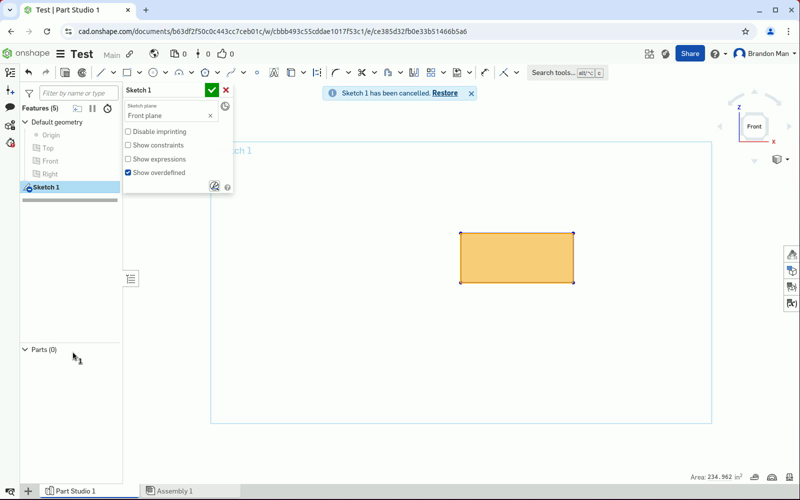
key(shift+y)
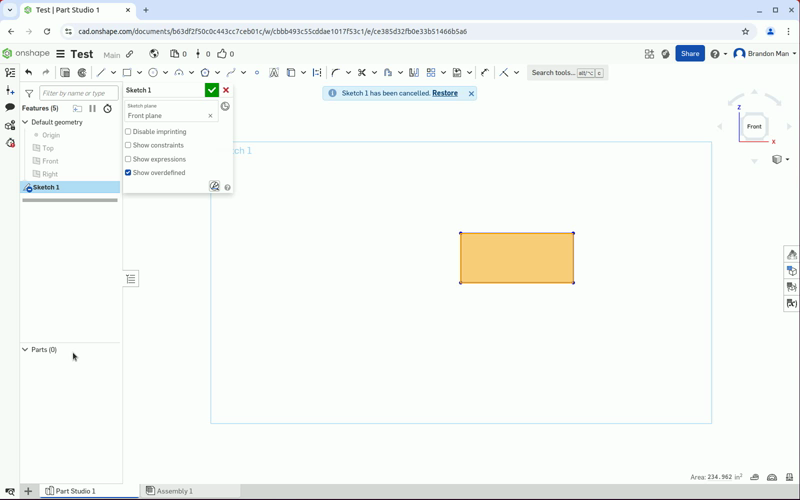
key(shift+e)
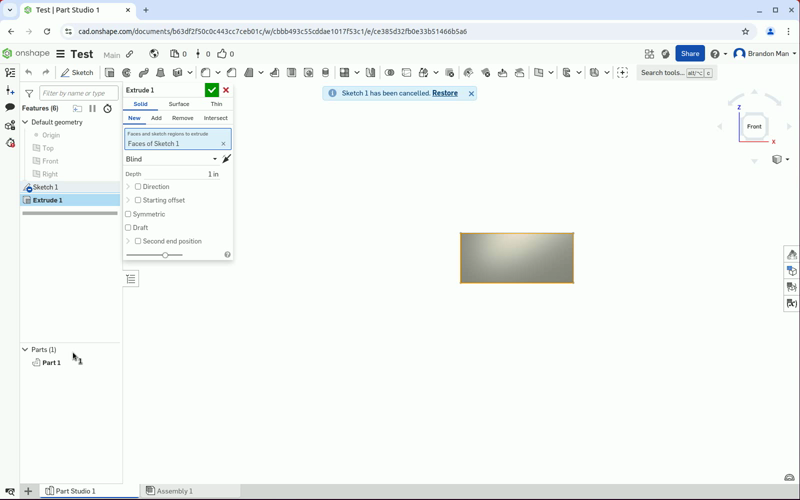
mouse_move(143, 106)
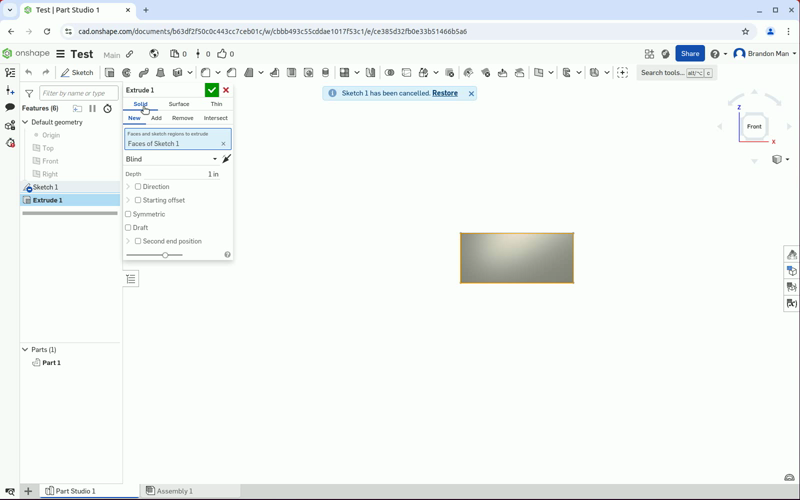
click(143, 106)
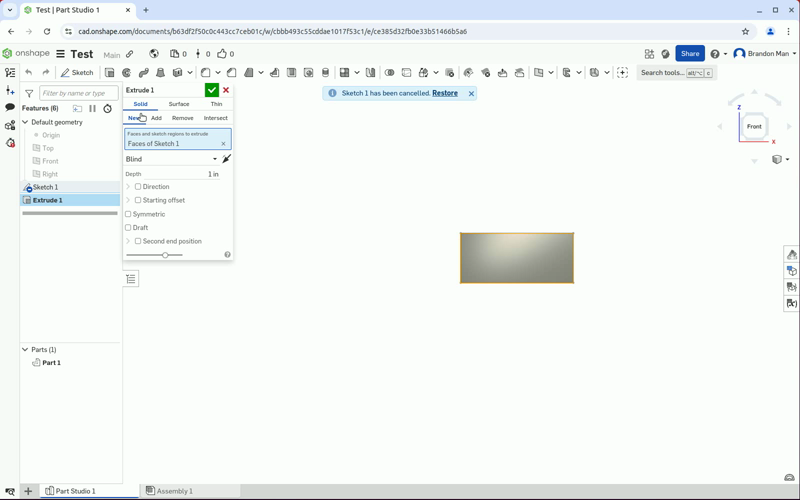
mouse_move(137, 120)
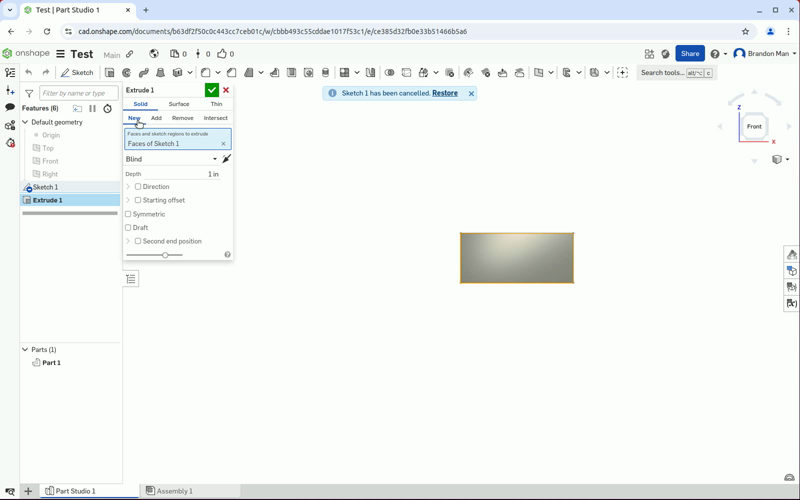
click(137, 120)
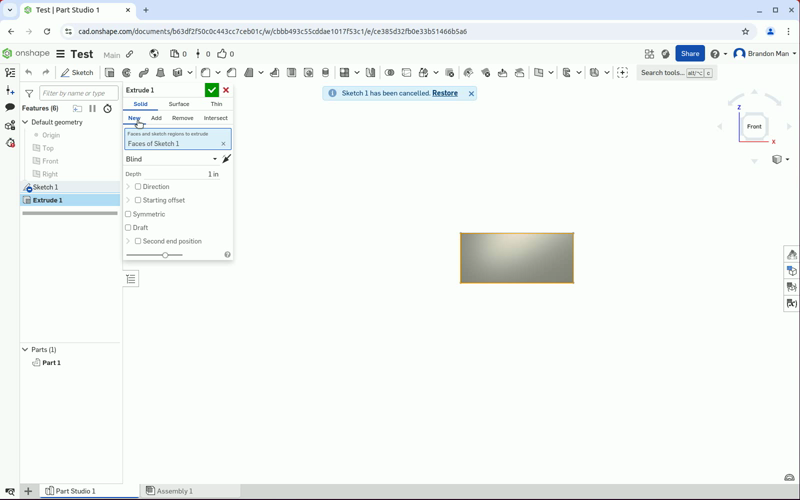
key(tab, 4)
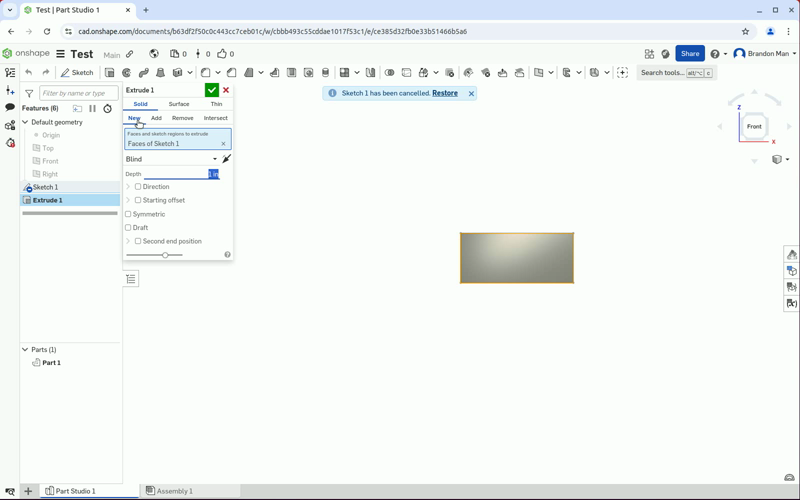
text(23.108)
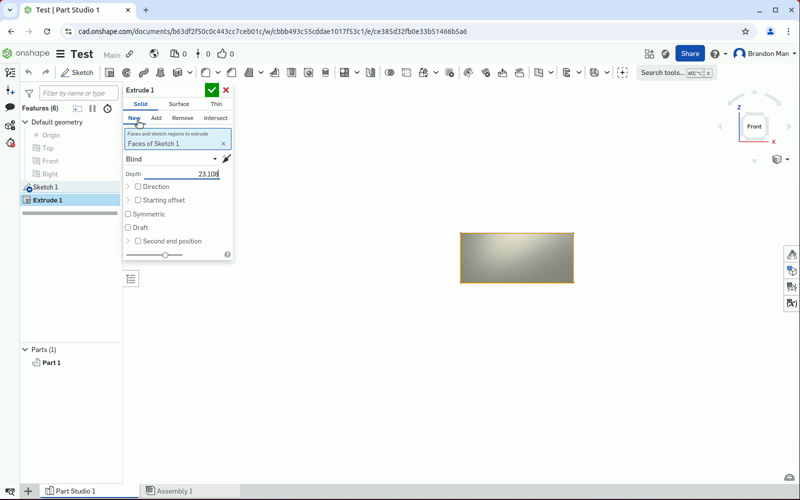
key(enter)
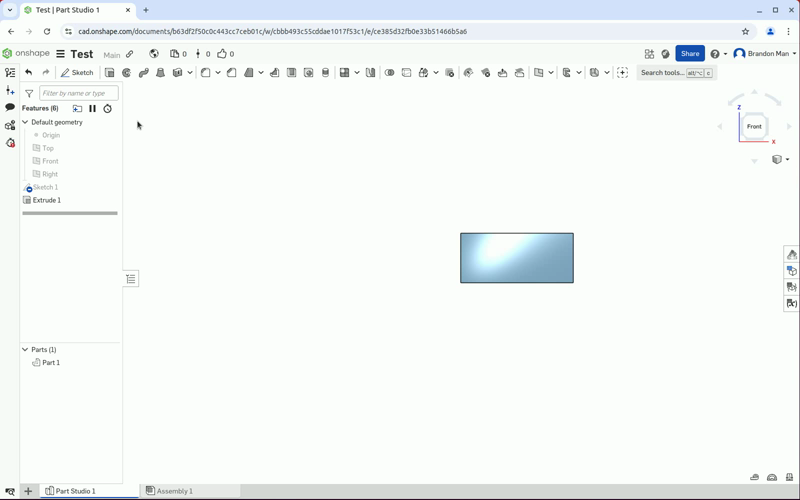
key(shift+h)
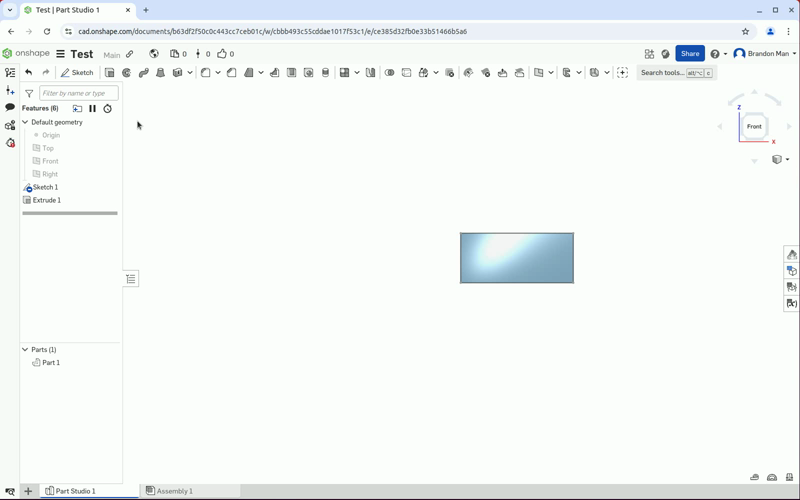
key(shift+h)
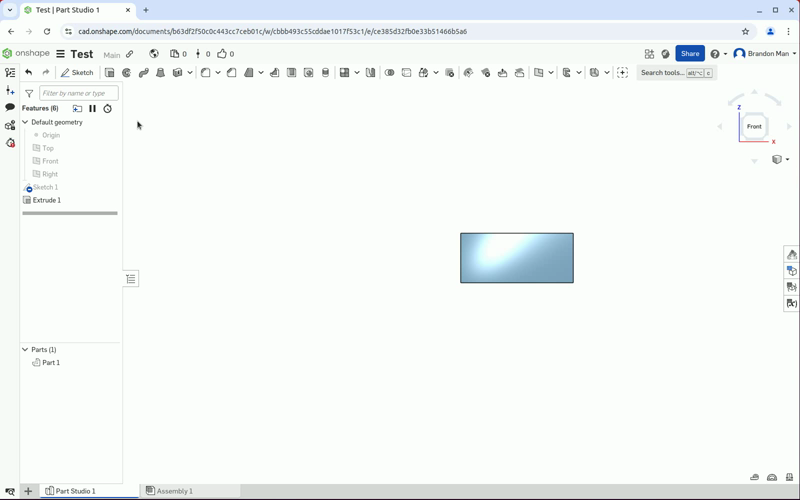
mouse_move(73, 189)
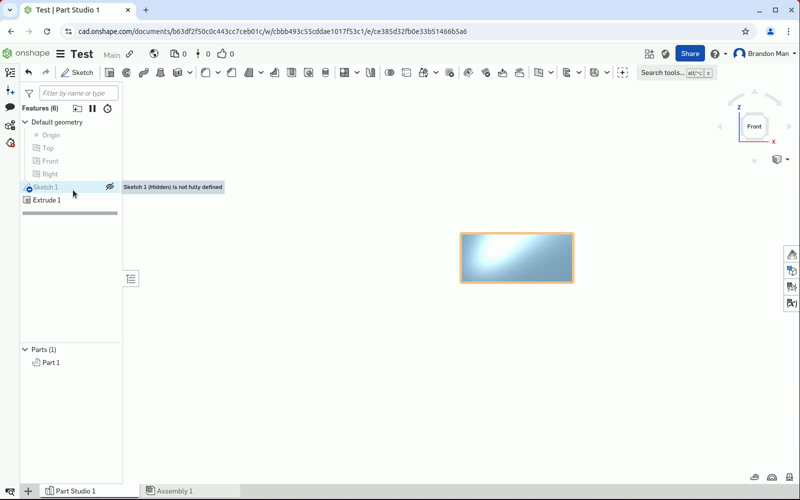
click(73, 189)
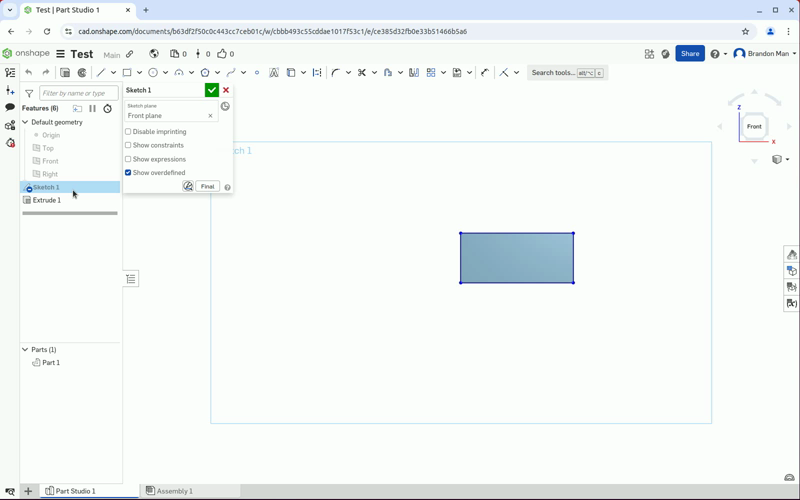
mouse_move(229, 92)
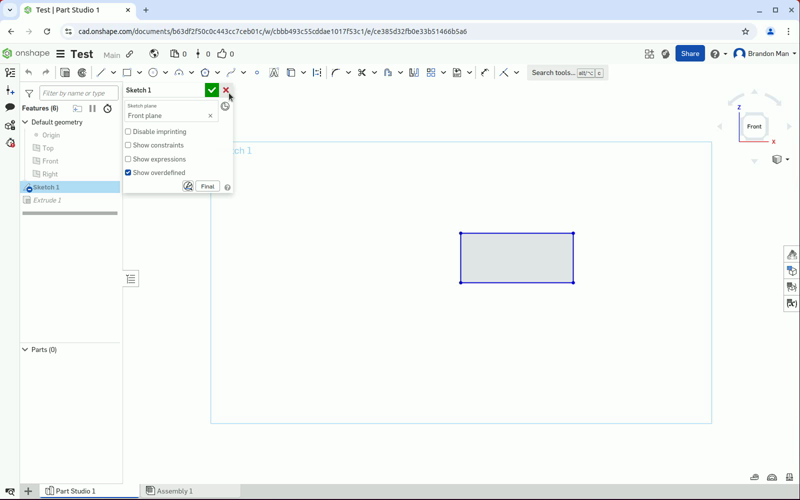
click(229, 92)
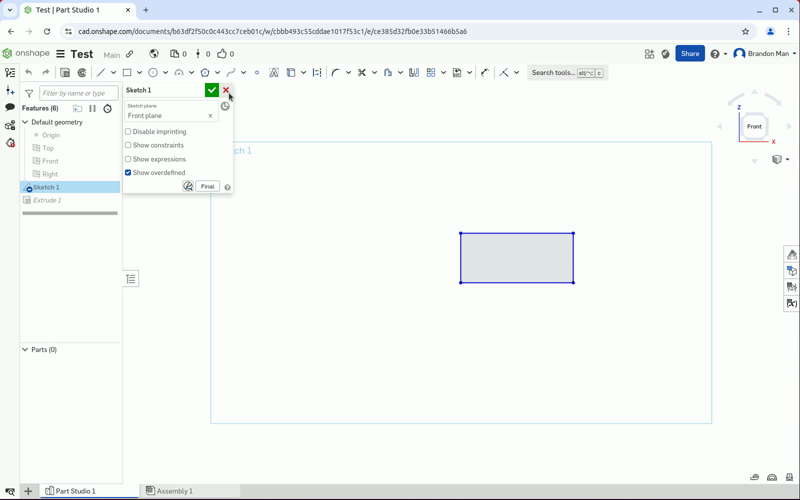
key(shift+s)
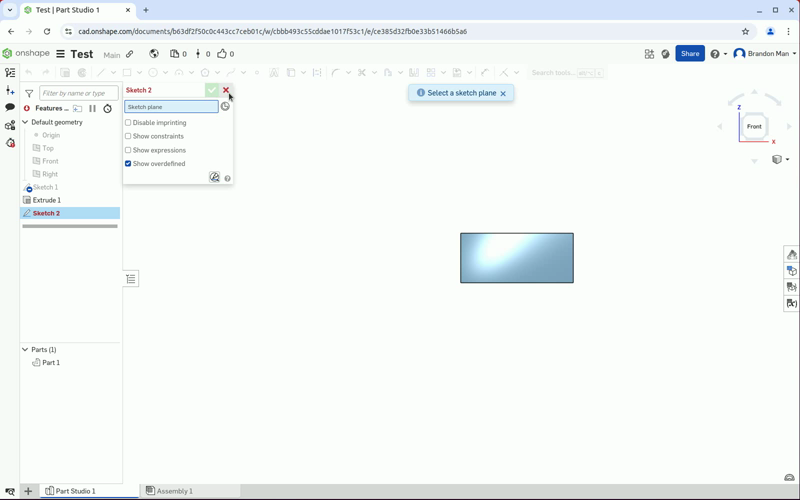
mouse_move(73, 163)
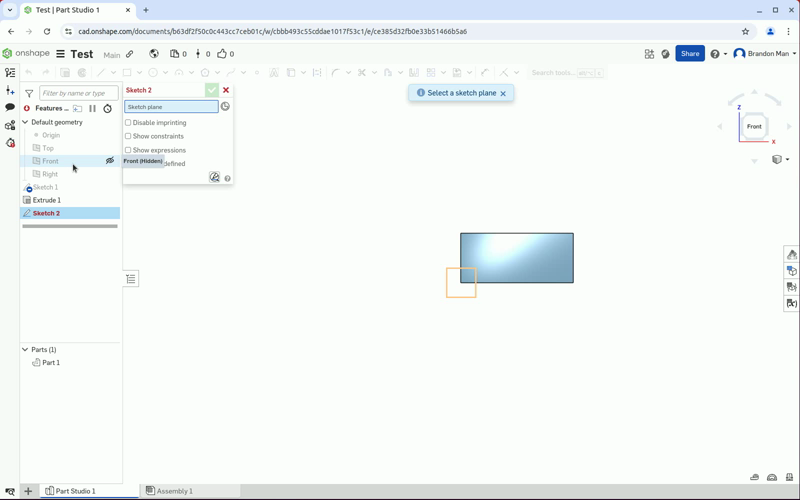
click(73, 163)
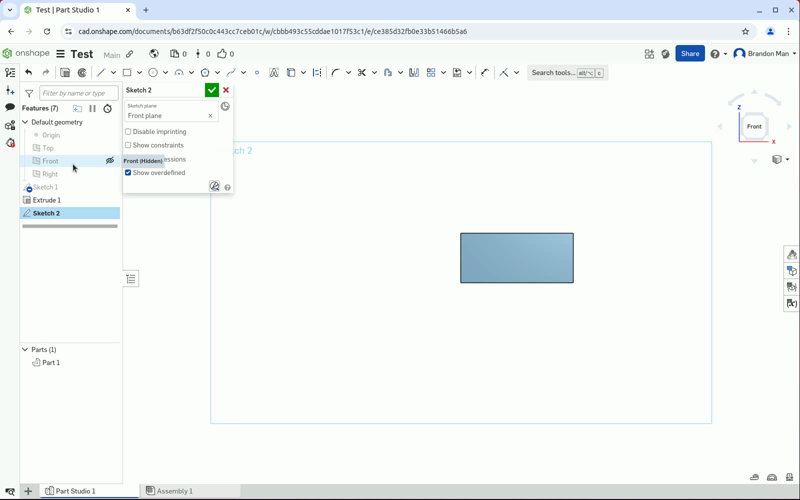
mouse_move(73, 352)
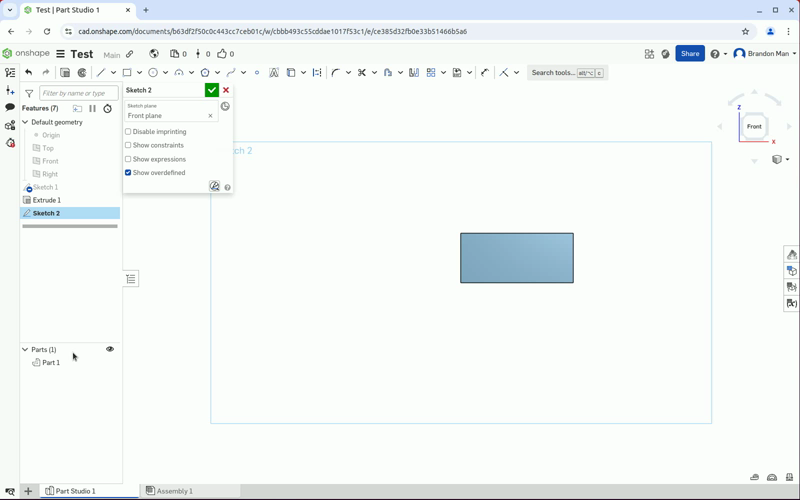
key(y)
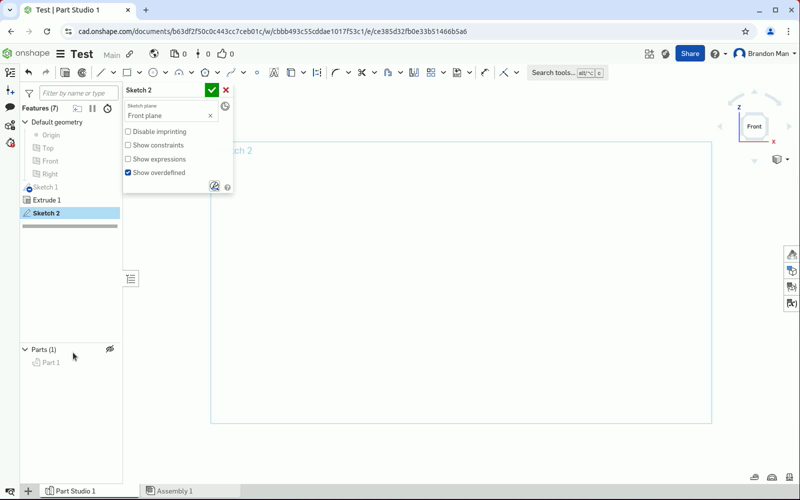
key(l)
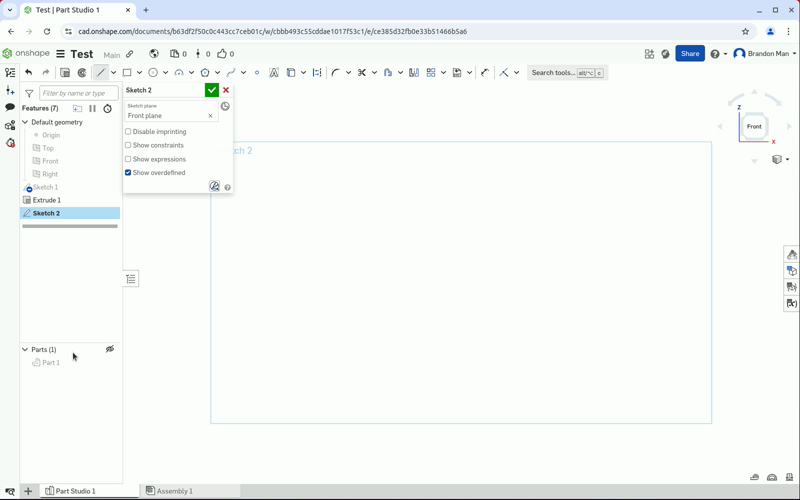
key_down(shift)
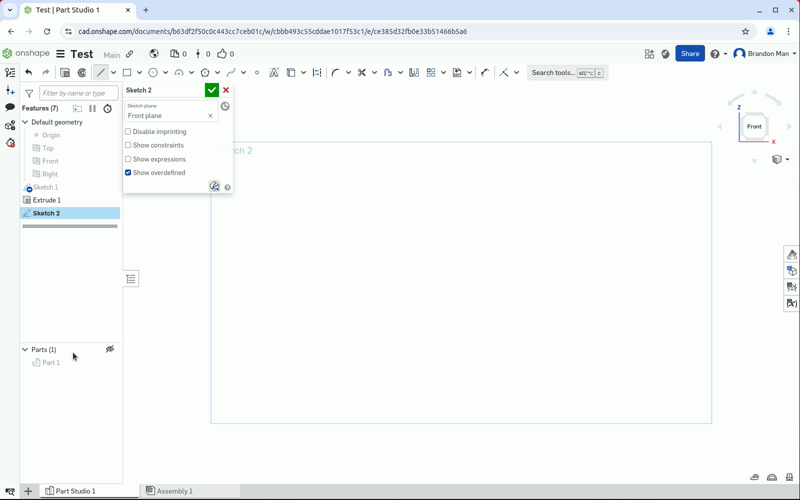
mouse_move(460, 233)
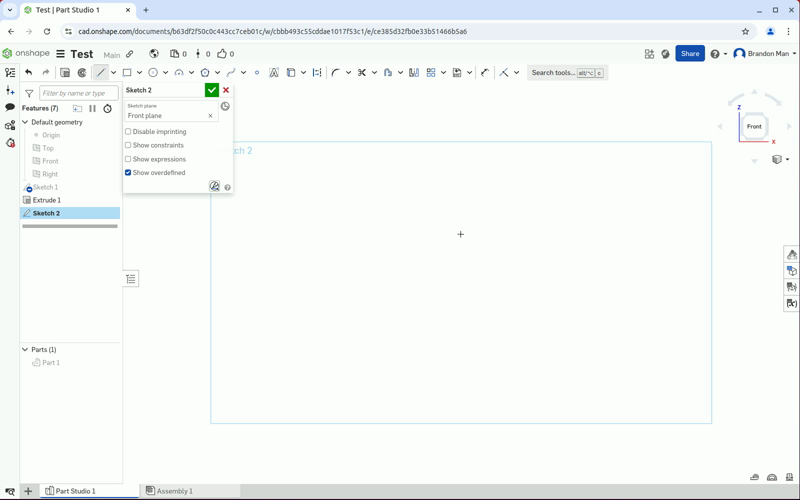
click(460, 233)
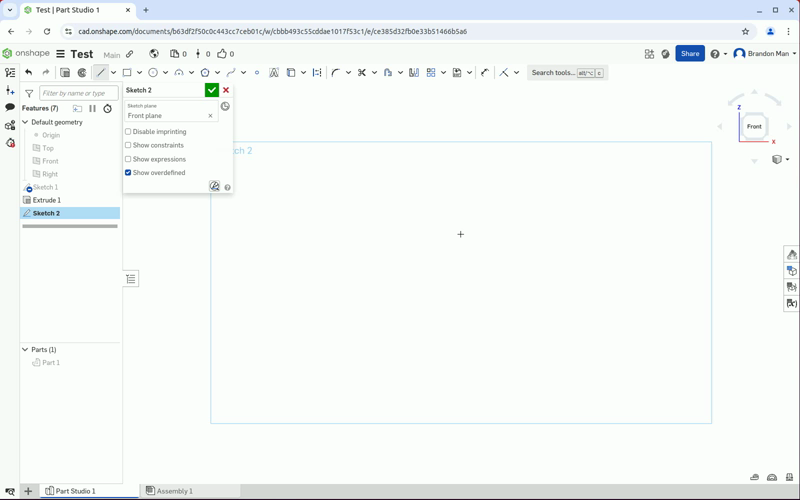
key_up(shift)
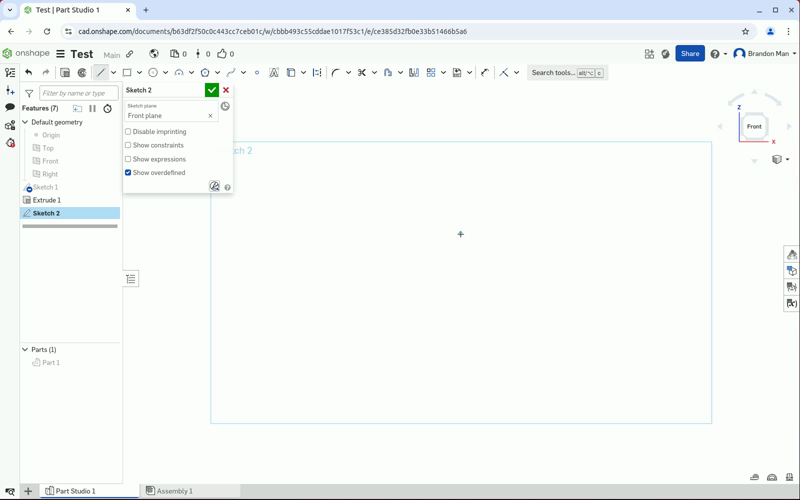
key_down(shift)
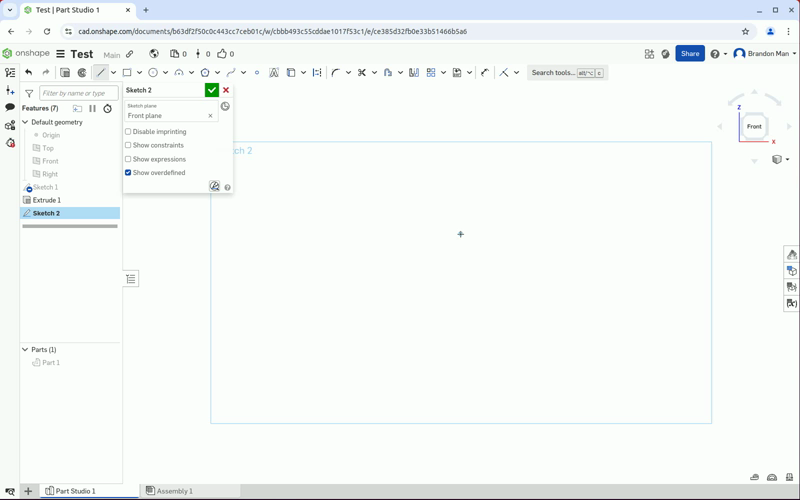
mouse_move(573, 233)
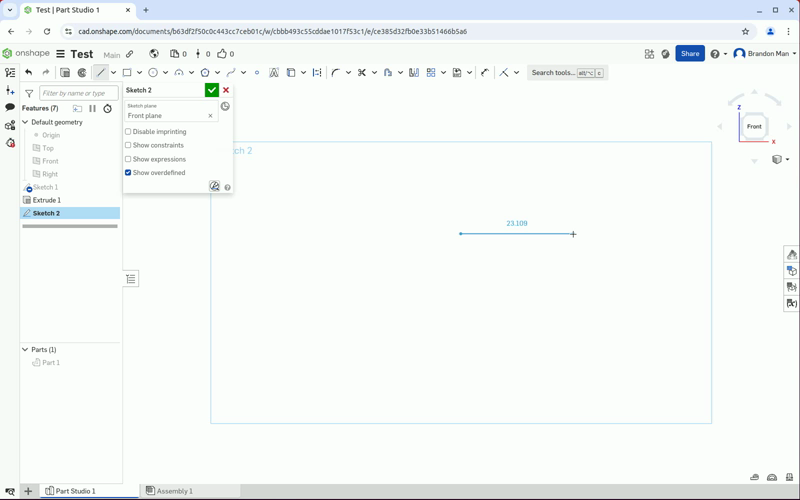
click(573, 233)
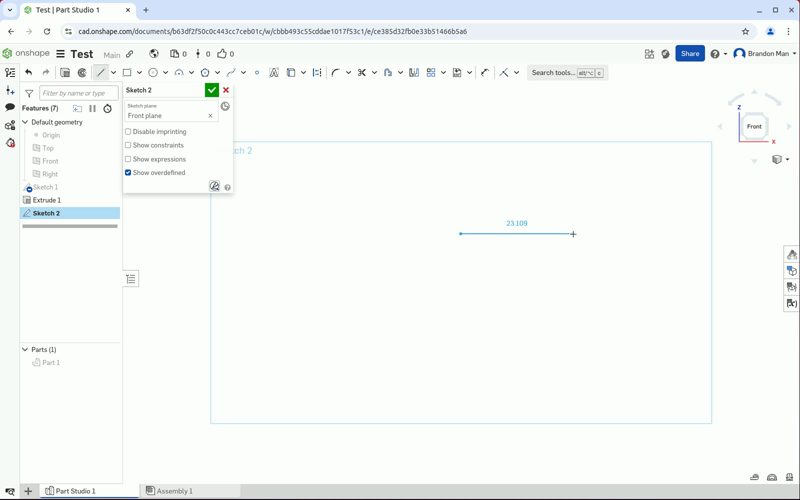
key_up(shift)
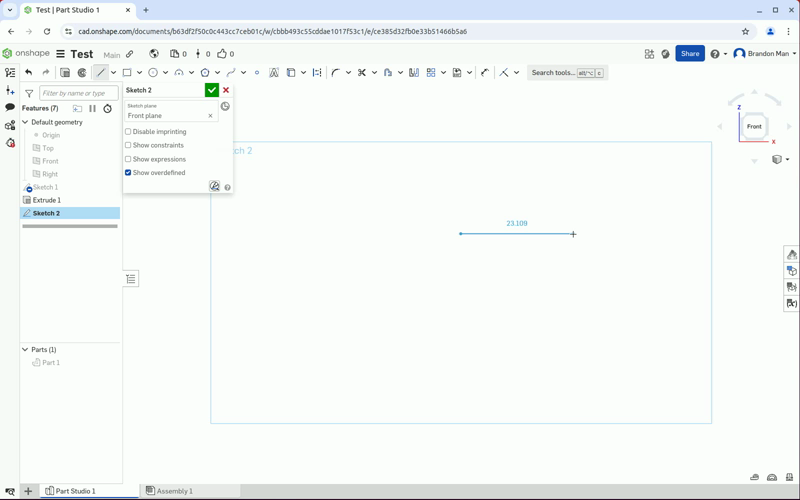
key_down(shift)
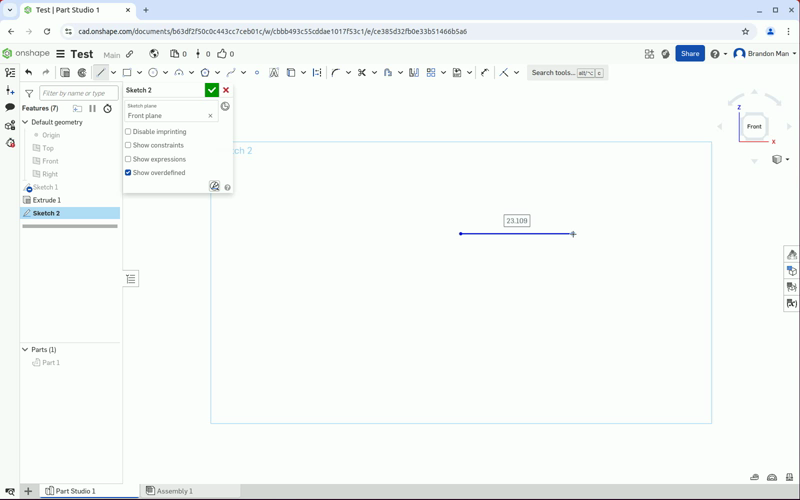
mouse_move(589, 233)
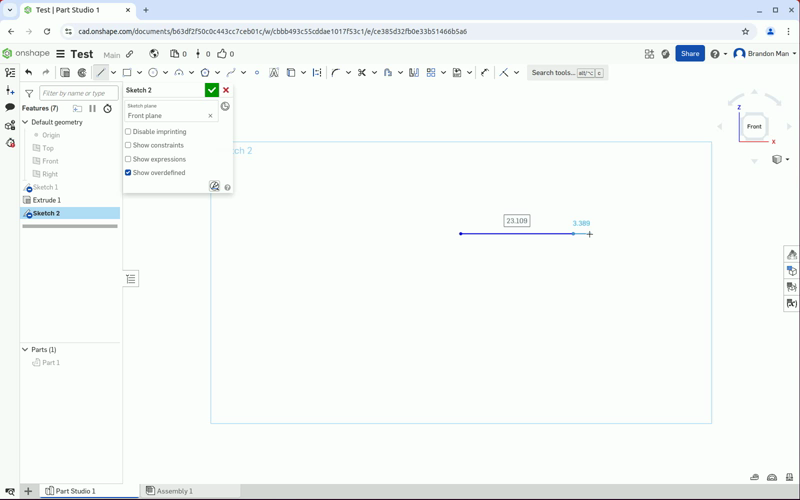
mouse_move(573, 222)
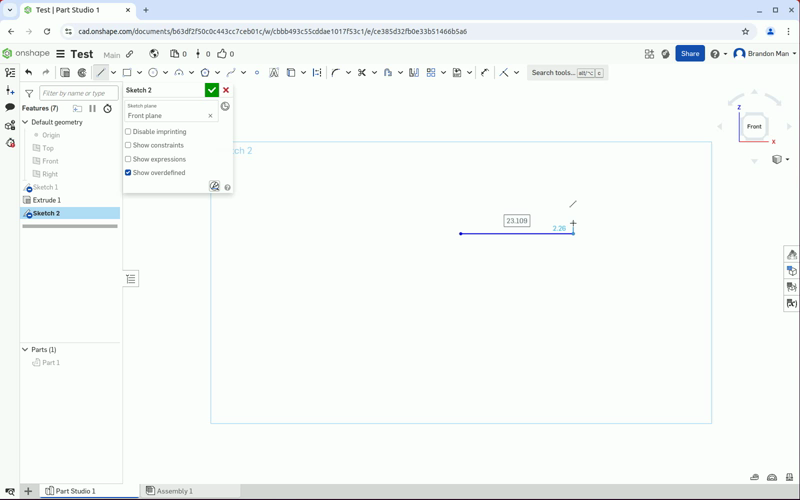
click(573, 222)
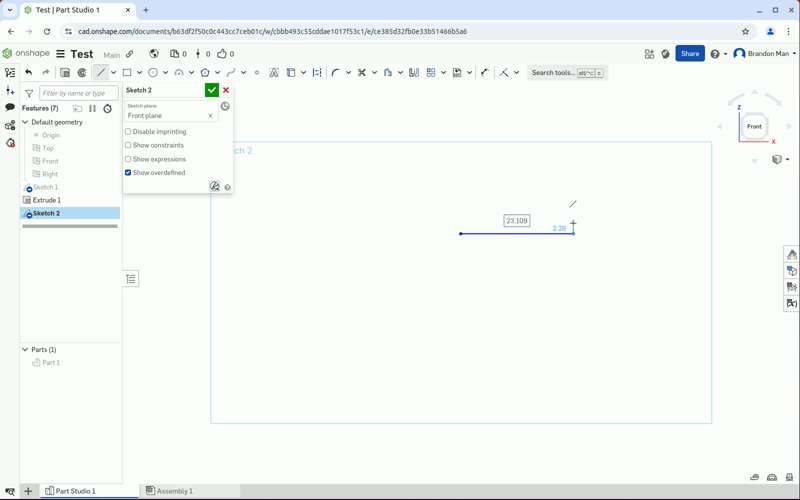
key_up(shift)
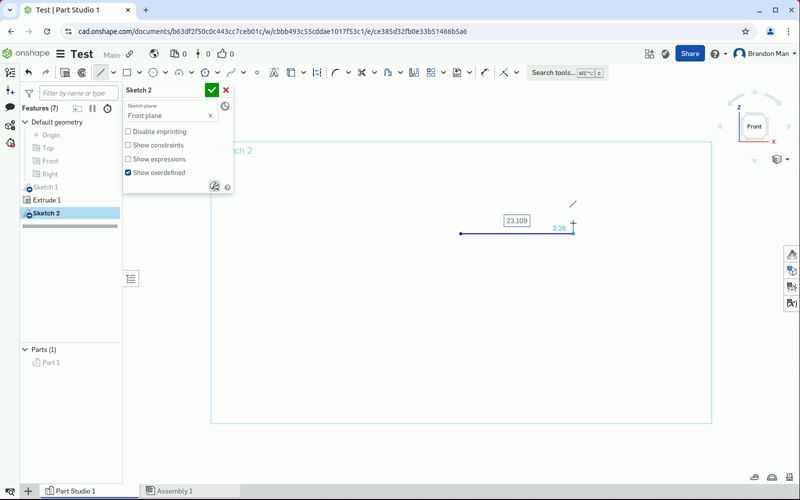
key_down(shift)
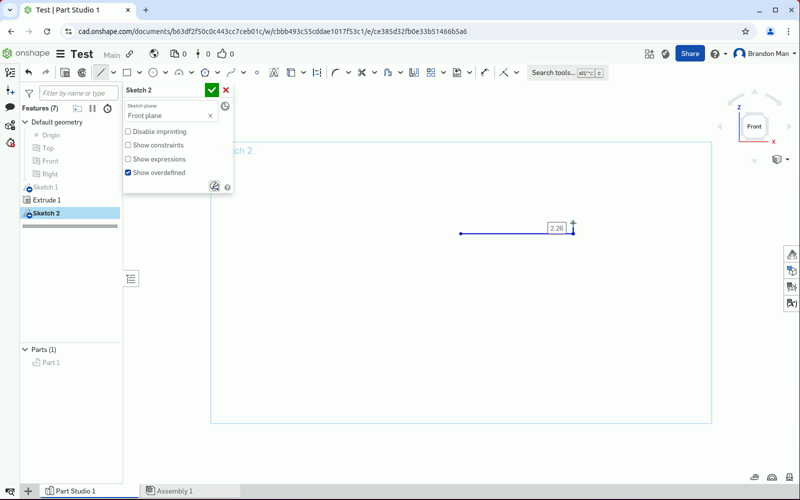
mouse_move(460, 222)
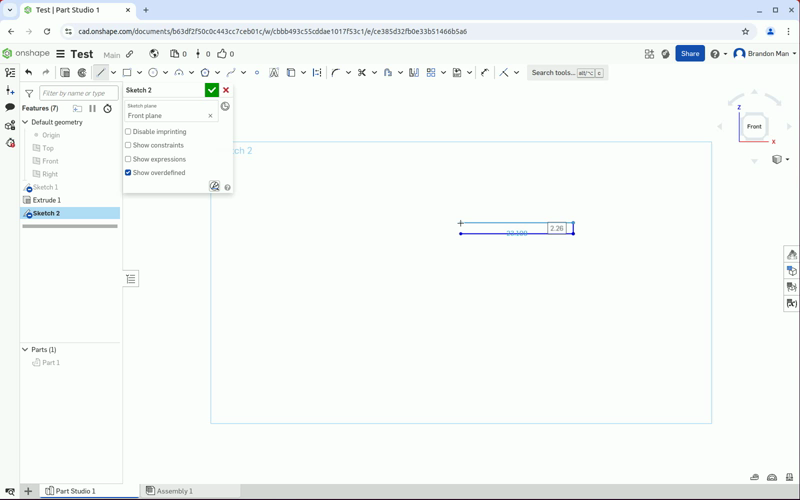
click(460, 222)
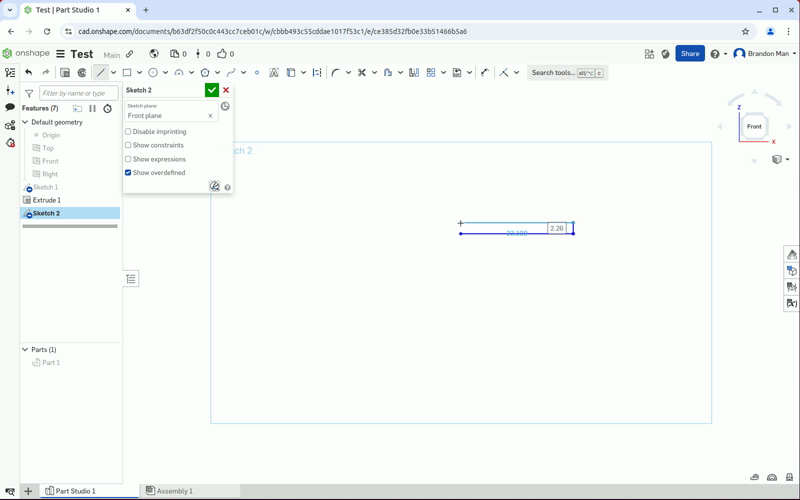
key_up(shift)
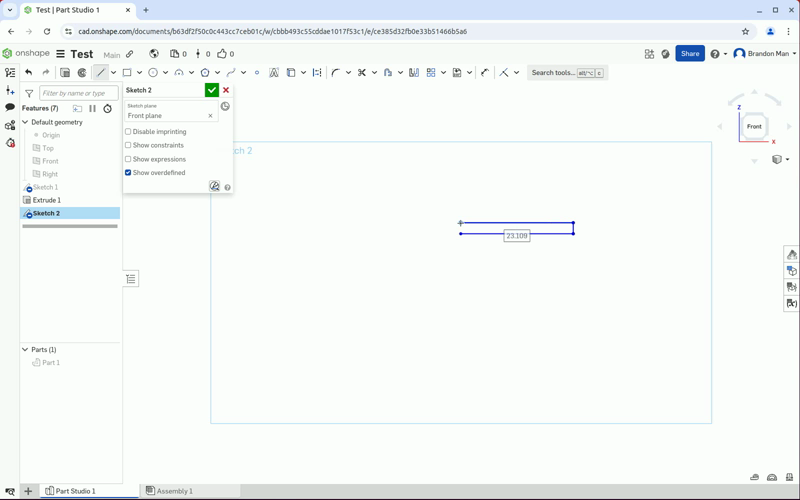
mouse_move(490, 222)
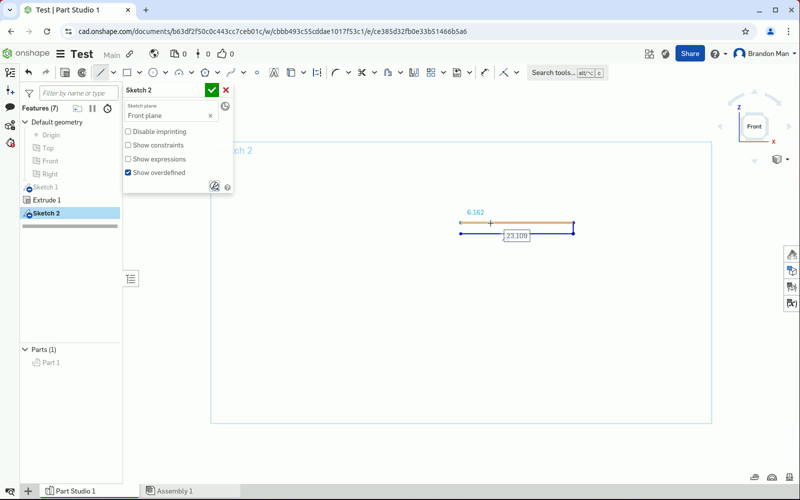
key_down(shift)
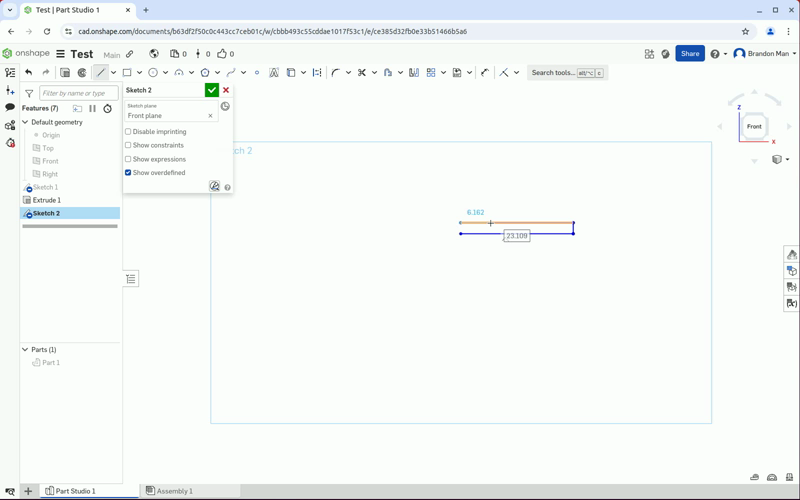
mouse_move(460, 233)
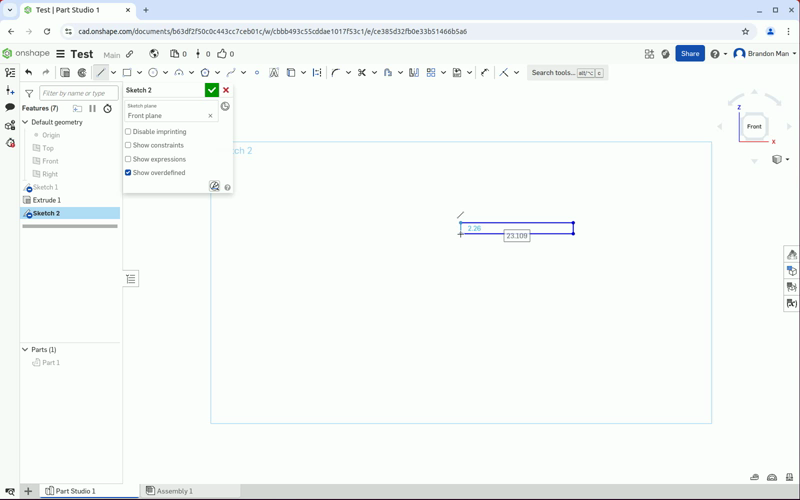
key_up(shift)
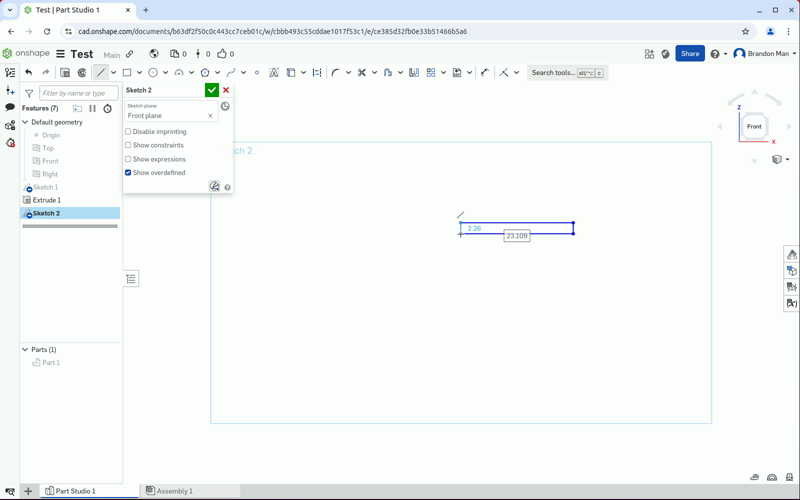
click(460, 233)
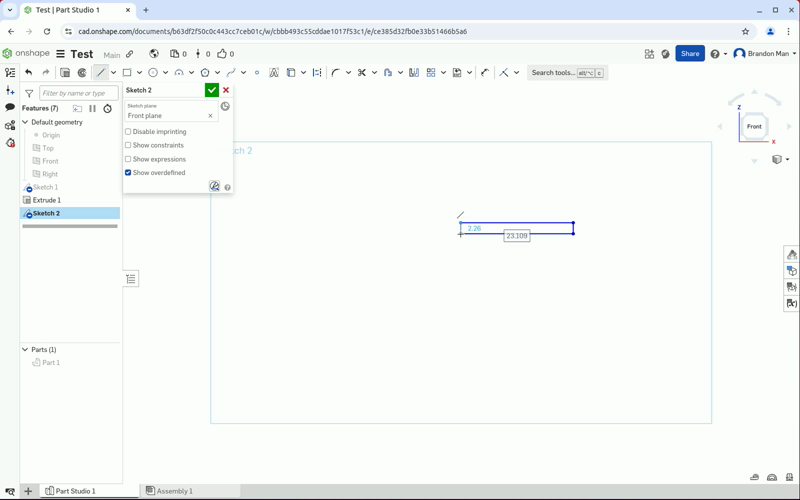
key(esc)
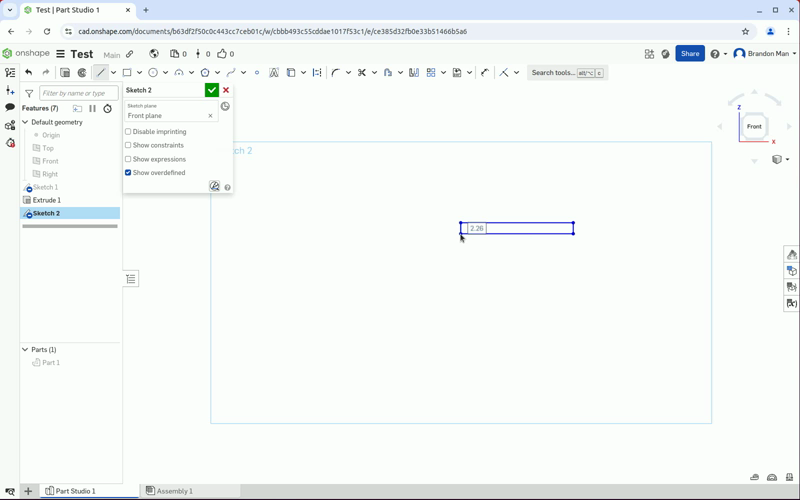
mouse_move(486, 226)
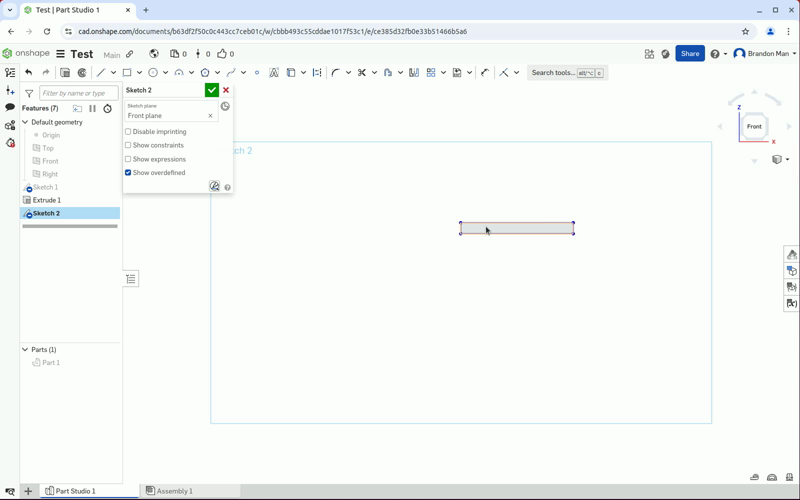
scroll(6)
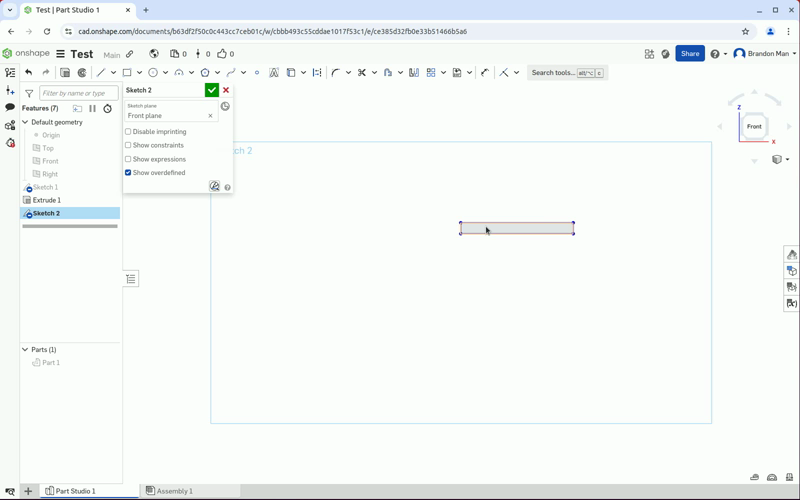
scroll(6)
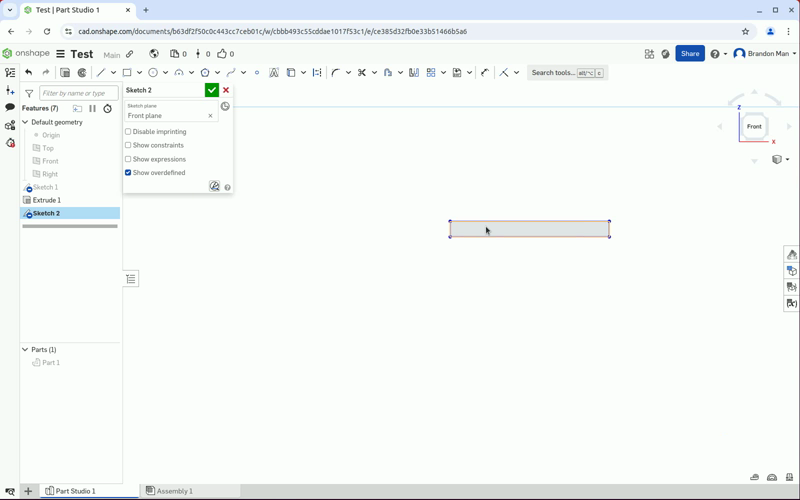
scroll(6)
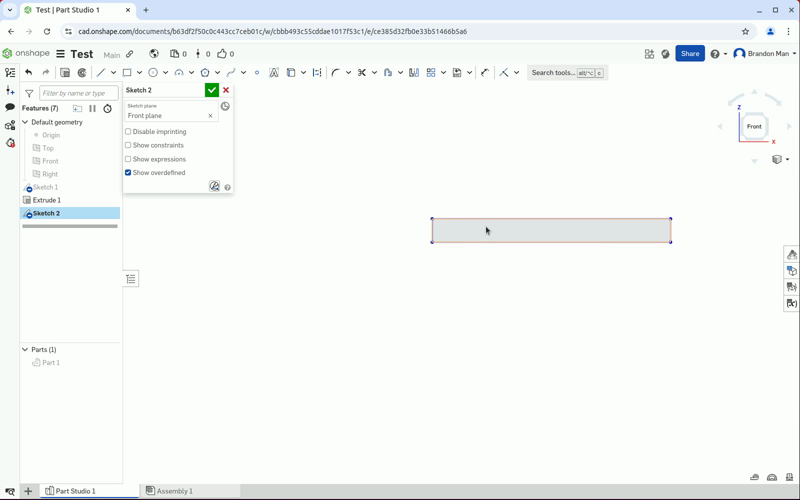
scroll(6)
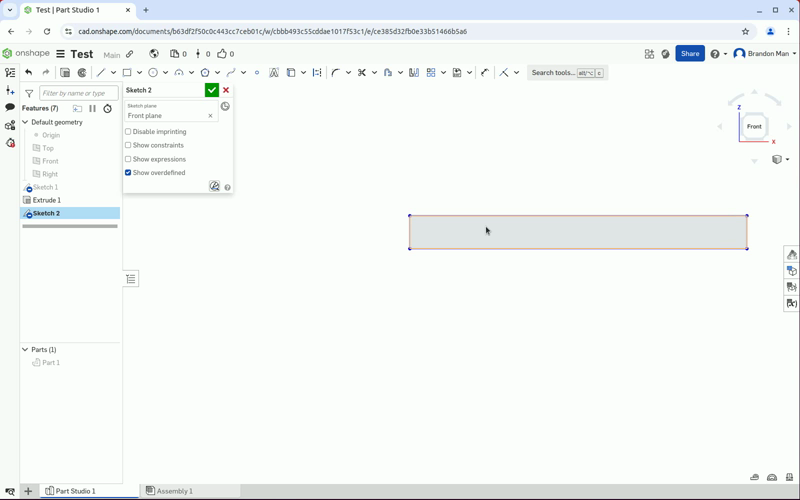
scroll(6)
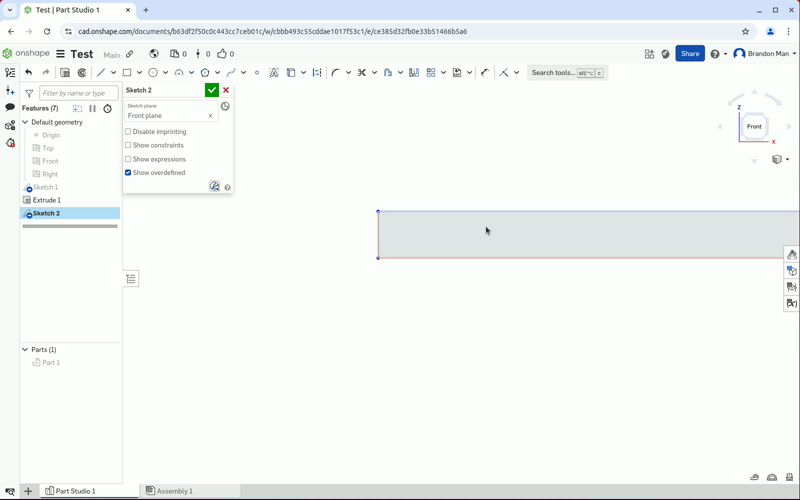
scroll(6)
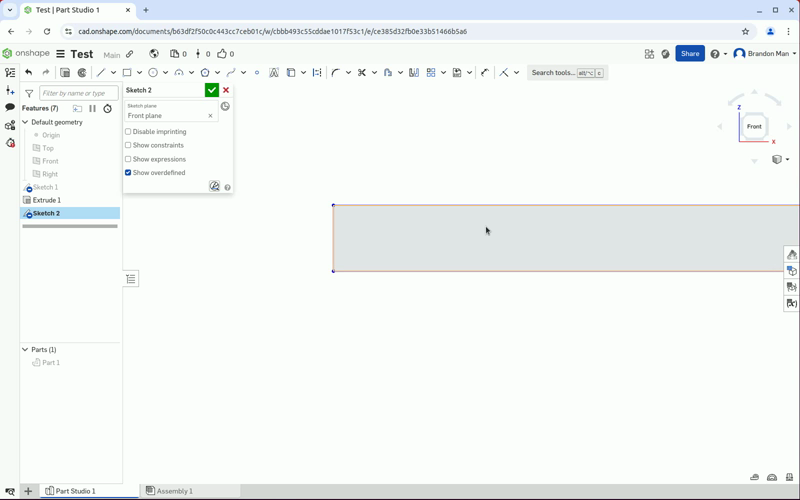
scroll(6)
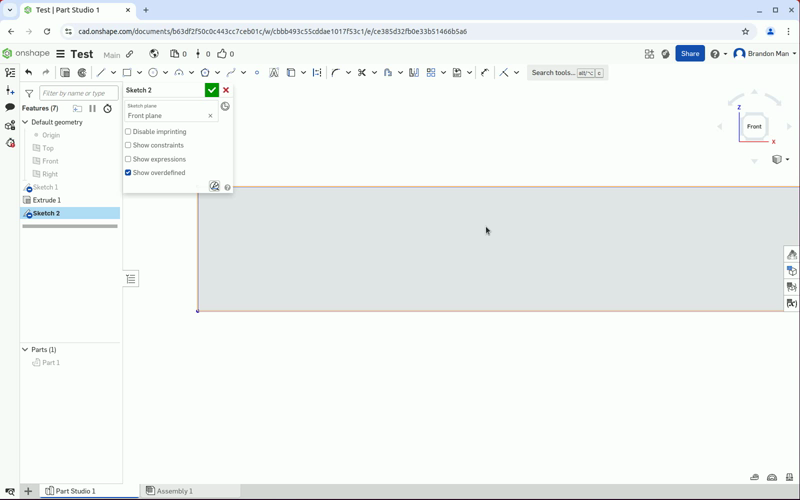
click(486, 226)
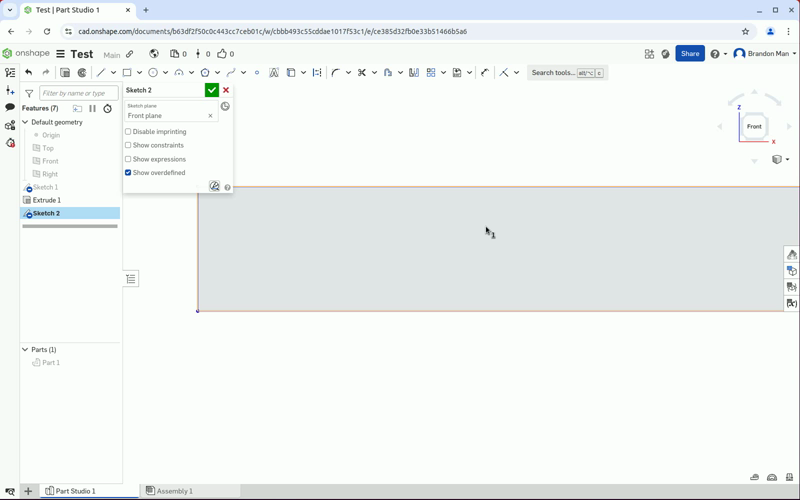
scroll(-6)
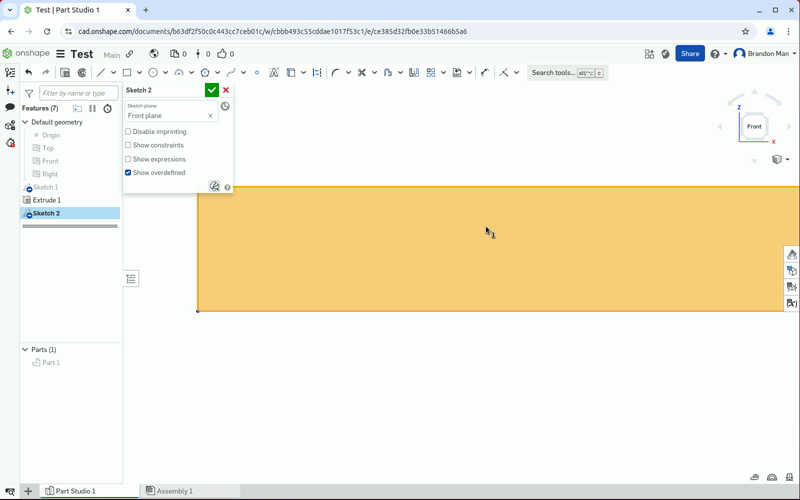
scroll(-6)
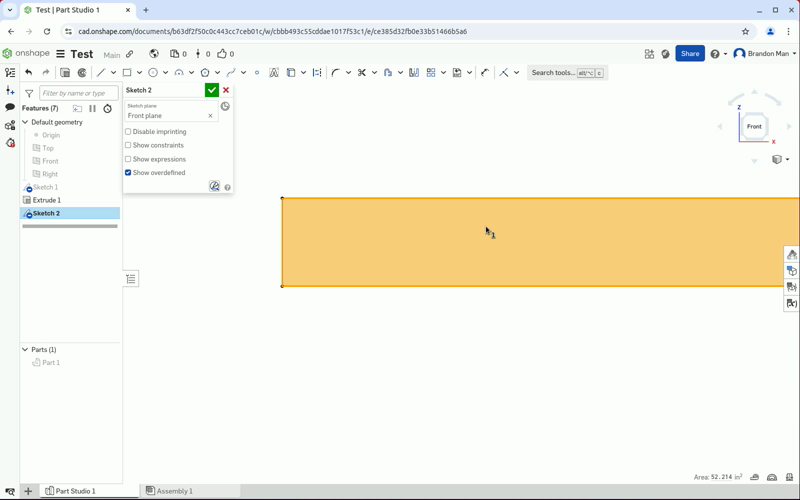
scroll(-6)
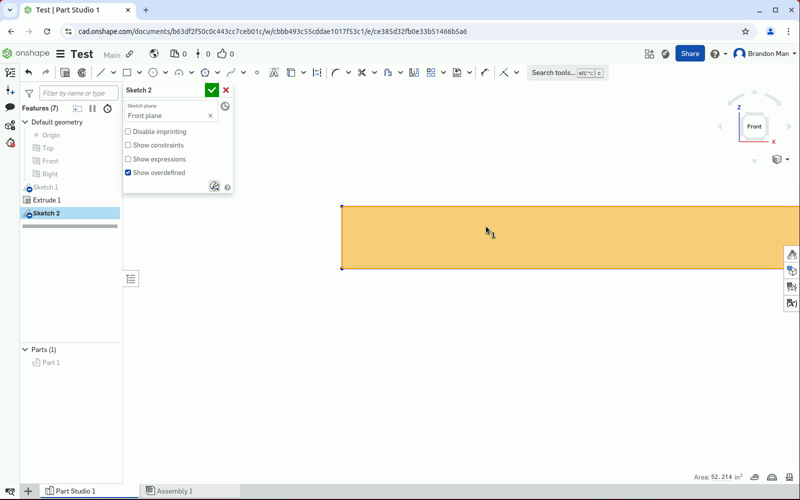
scroll(-6)
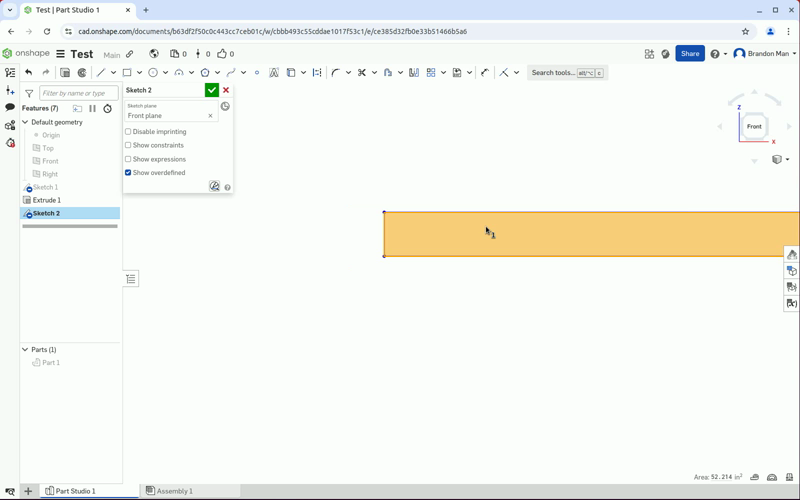
scroll(-6)
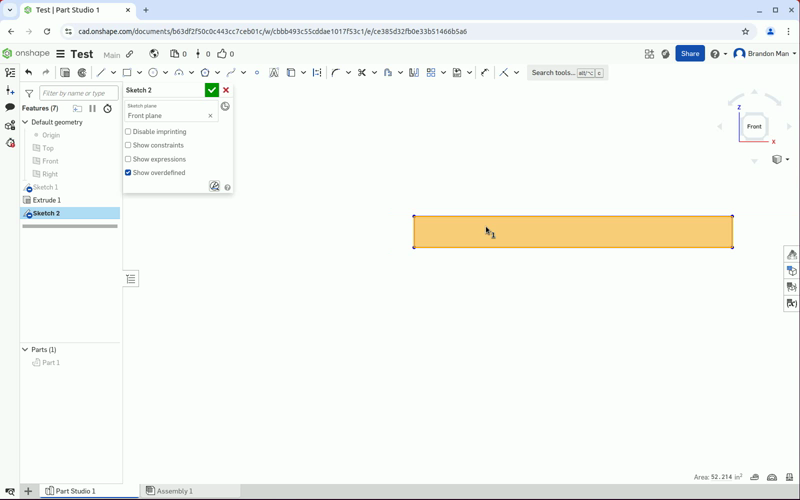
scroll(-6)
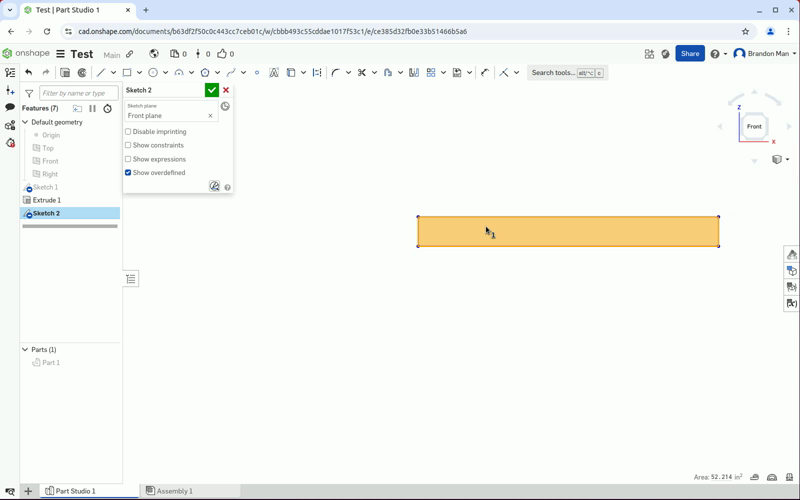
scroll(-6)
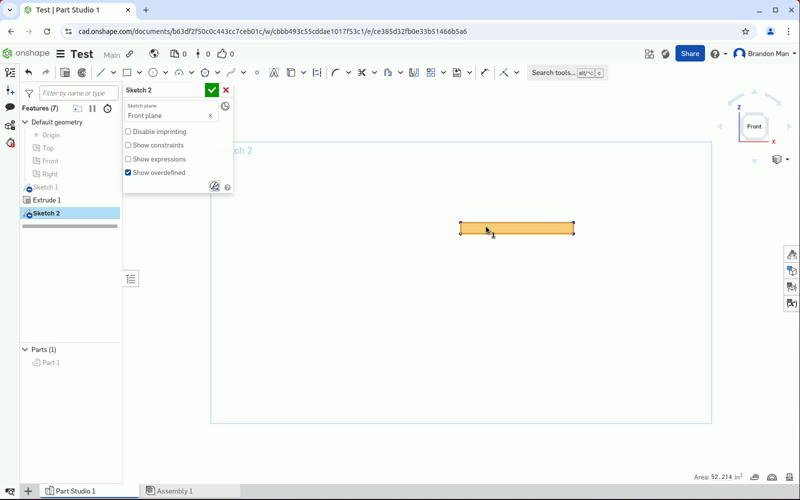
mouse_move(73, 352)
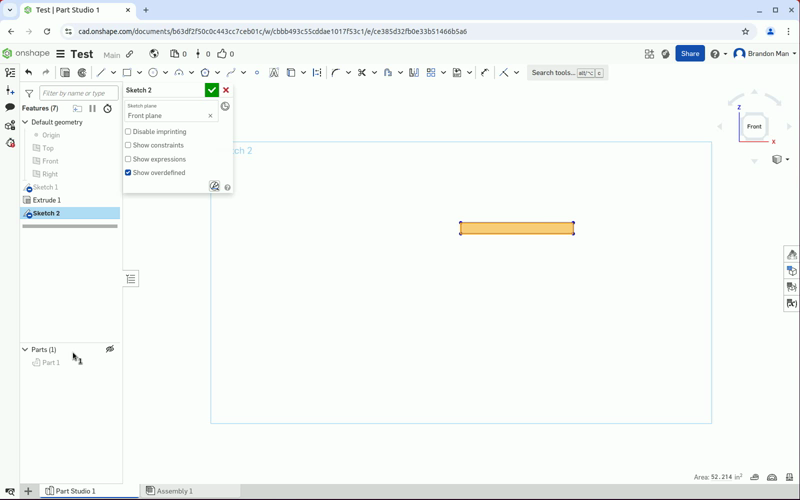
key(shift+y)
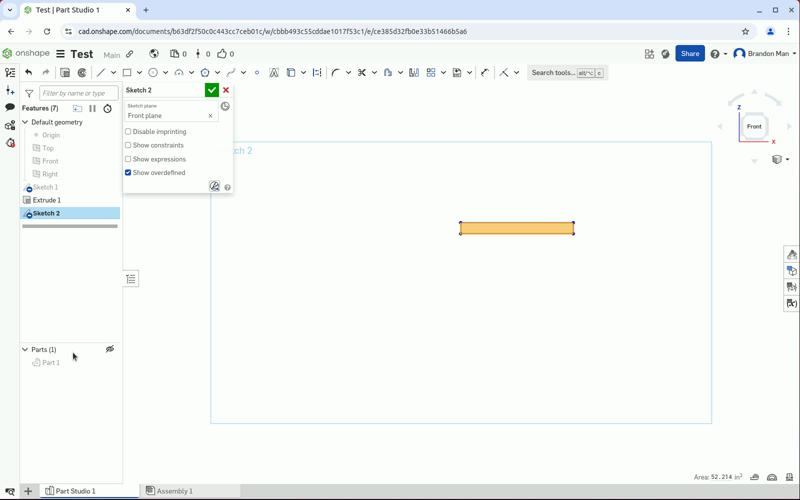
key(shift+e)
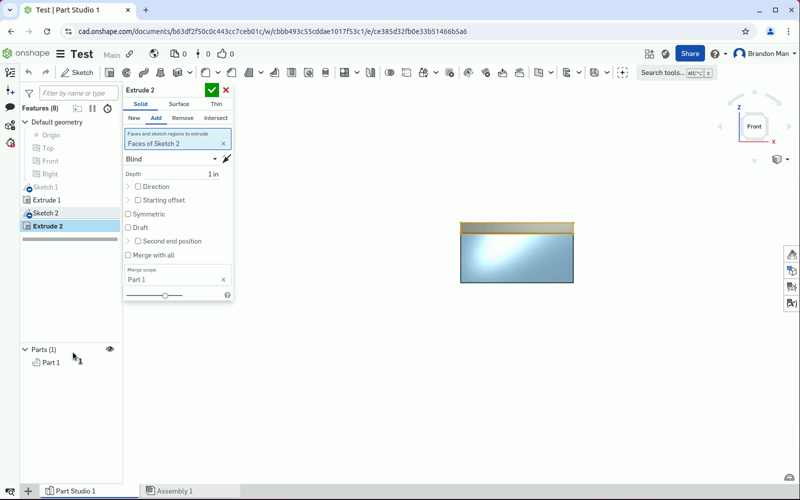
mouse_move(143, 106)
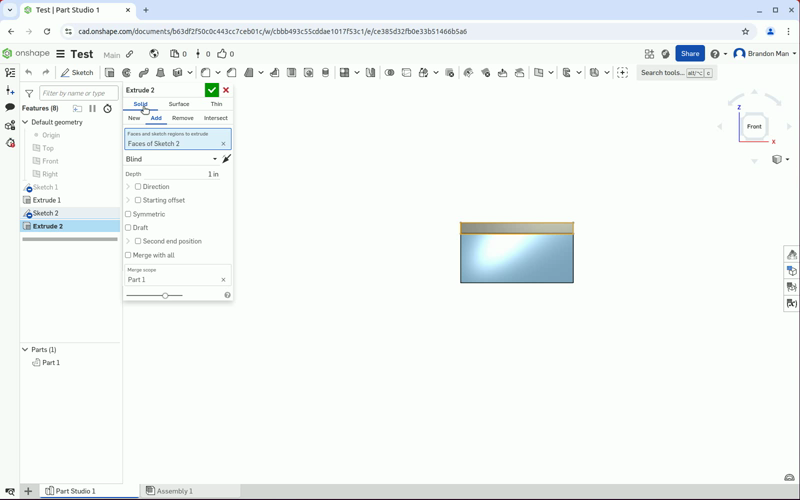
click(143, 106)
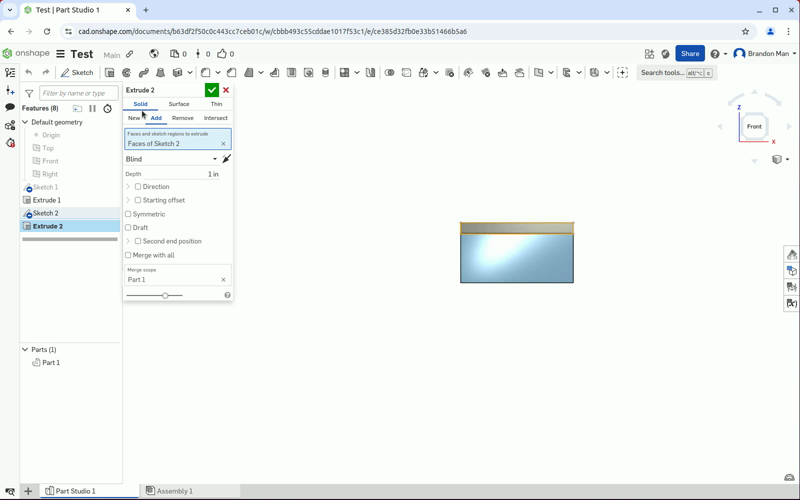
mouse_move(137, 120)
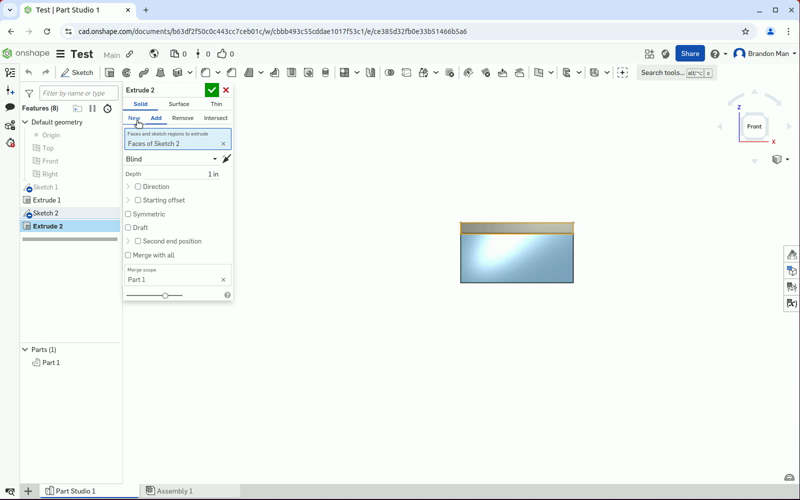
click(137, 120)
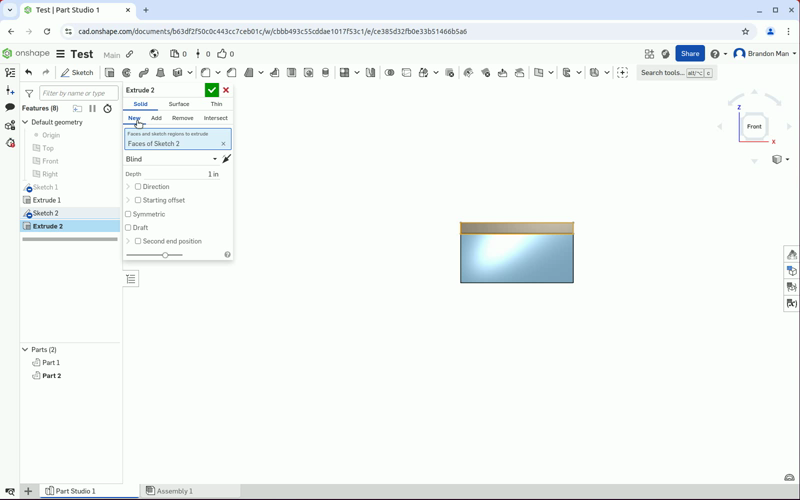
key(tab, 4)
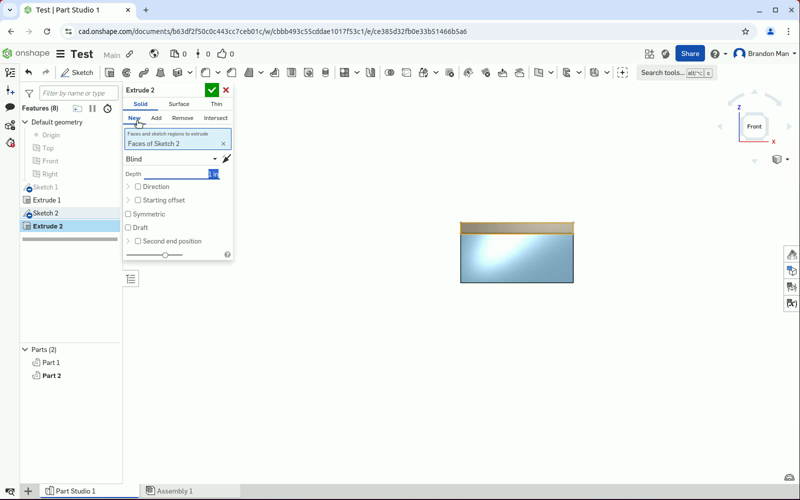
text(23.108)
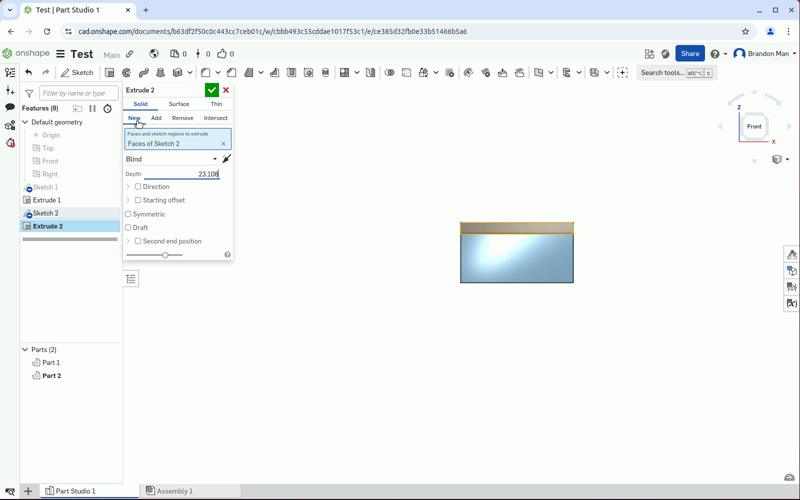
key(enter)
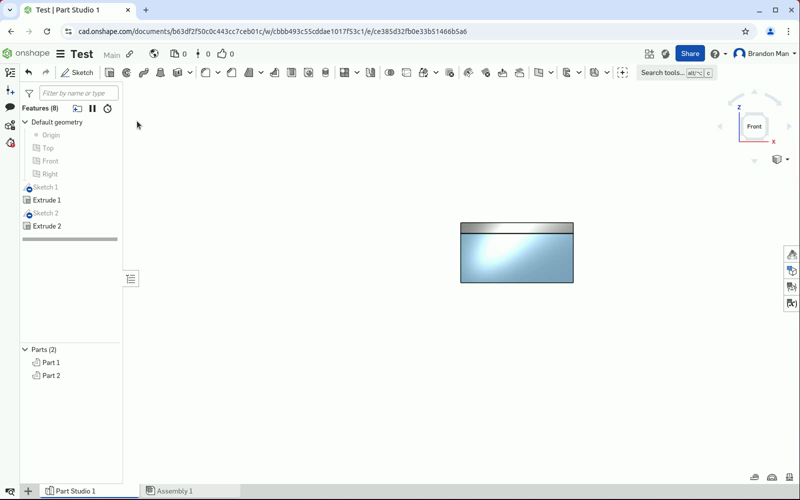
key(shift+h)
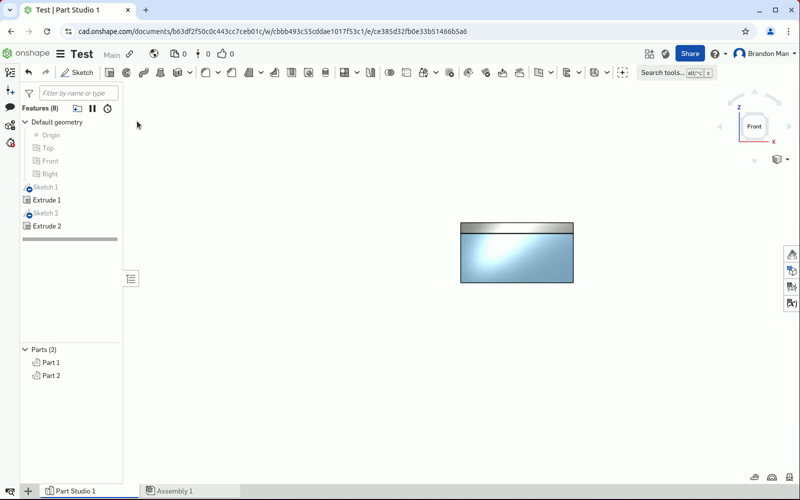
key(shift+h)
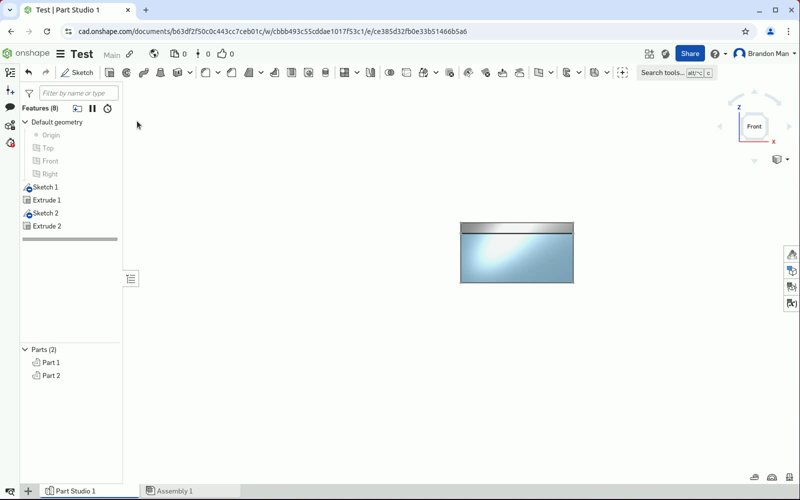
key(shift+7)
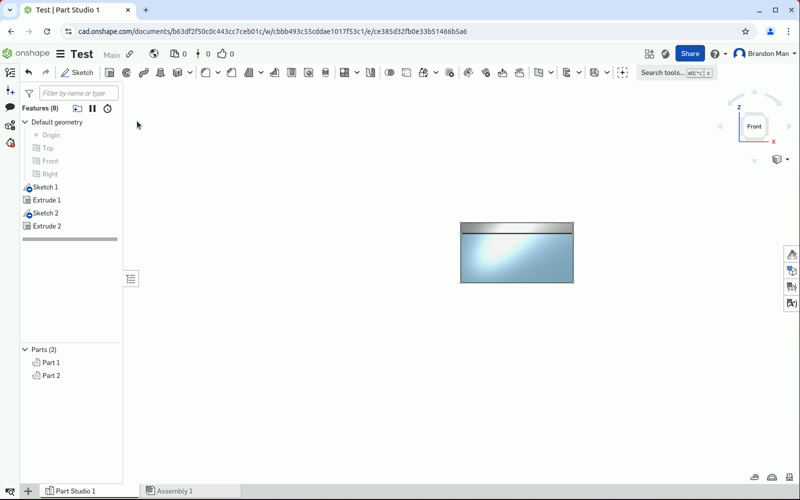
key(left, 2)
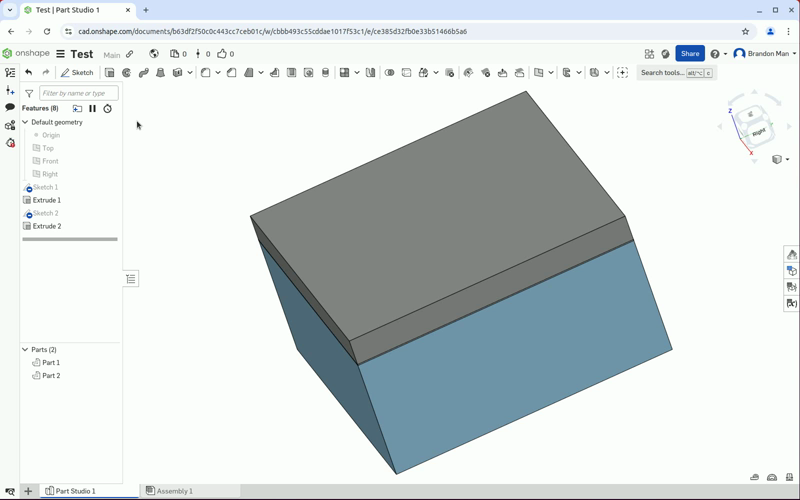
key(down, 2)
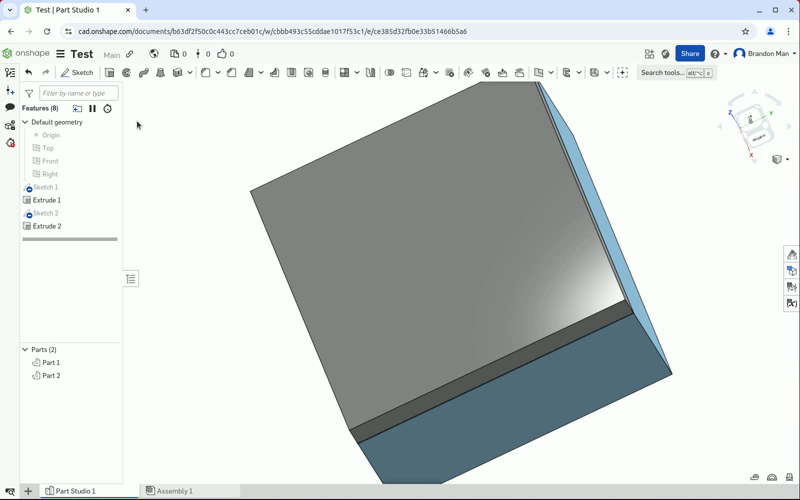
key(up, 2)
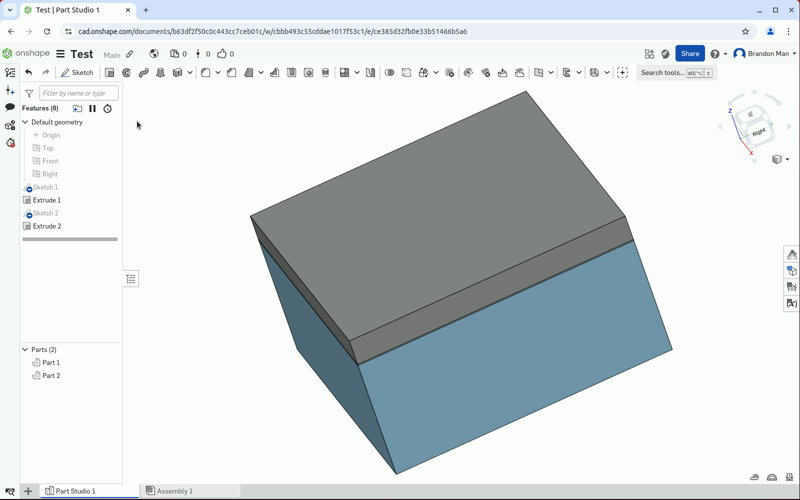
key(right, 2)
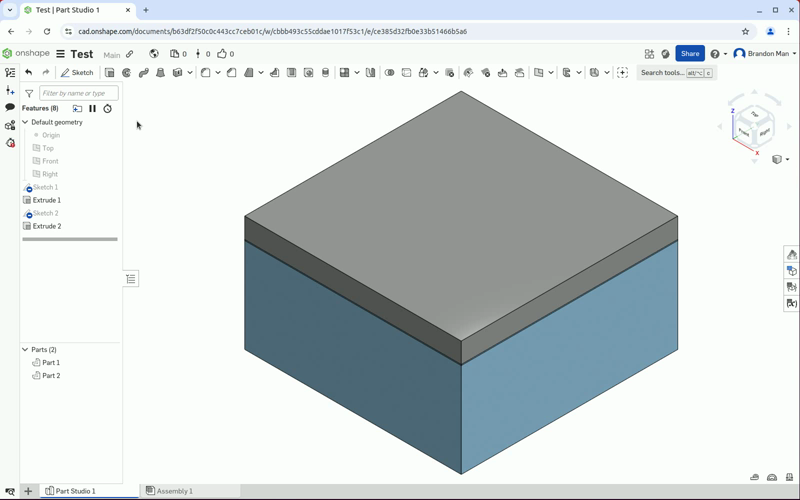
mouse_move(73, 189)
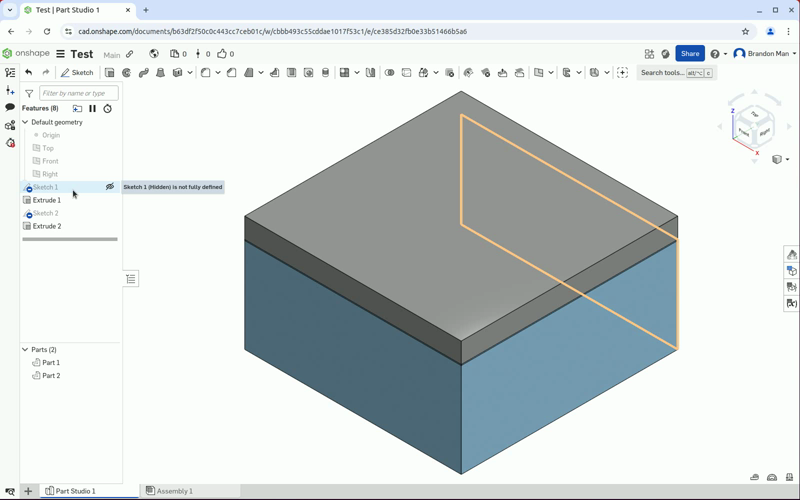
click(73, 189)